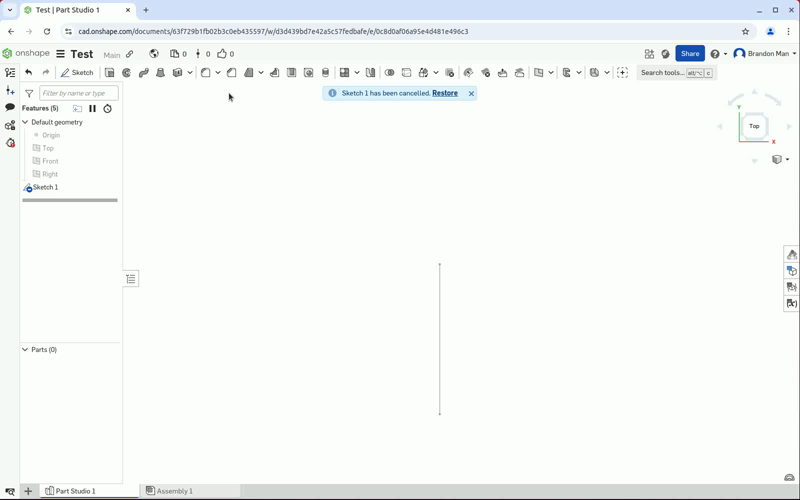
key(shift+h)
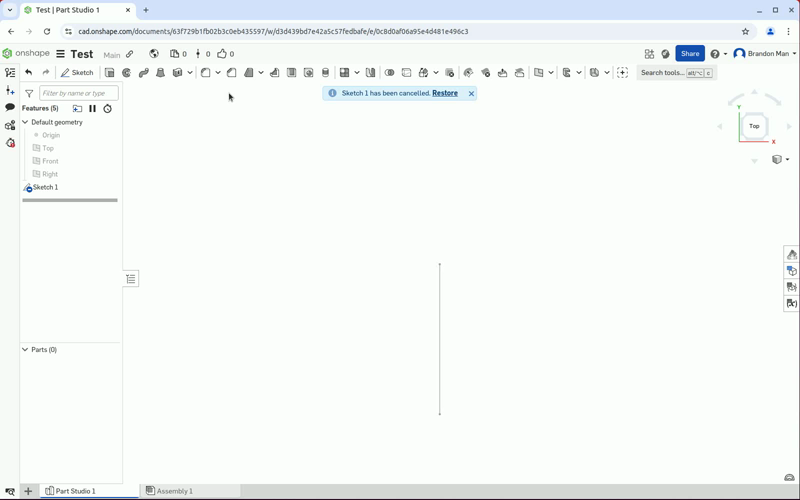
key(shift+s)
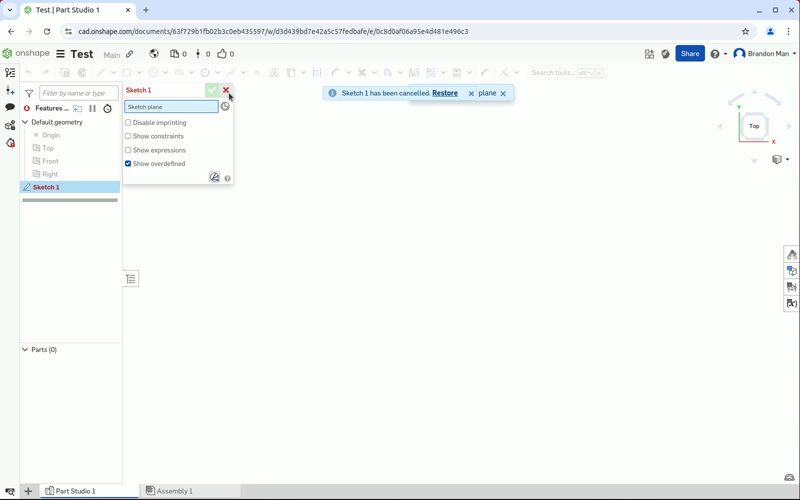
mouse_move(73, 150)
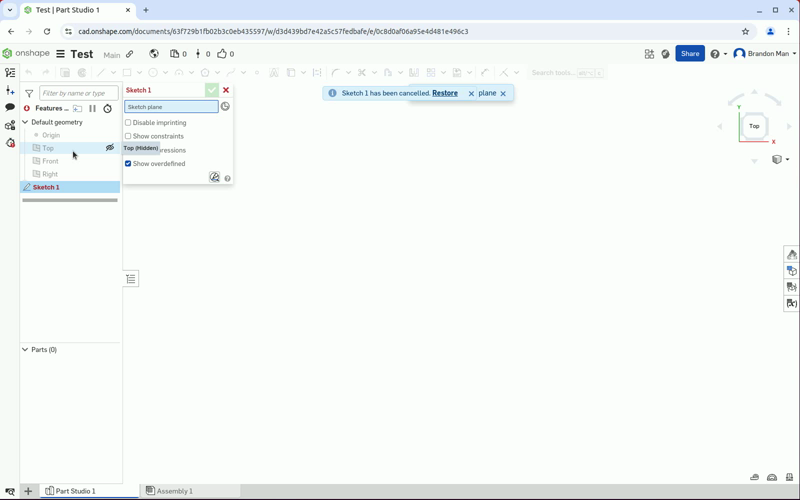
click(73, 150)
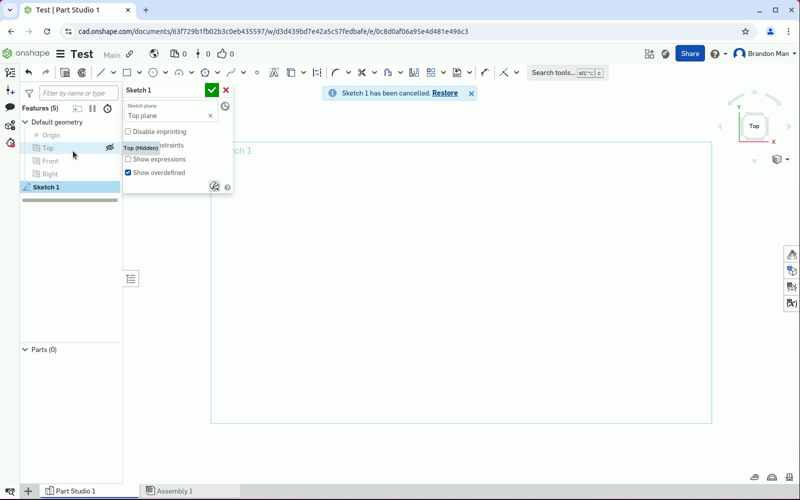
mouse_move(73, 352)
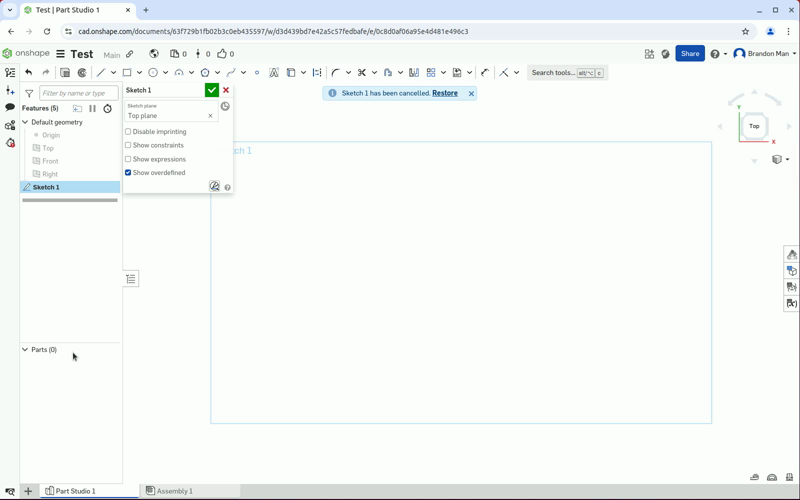
key(y)
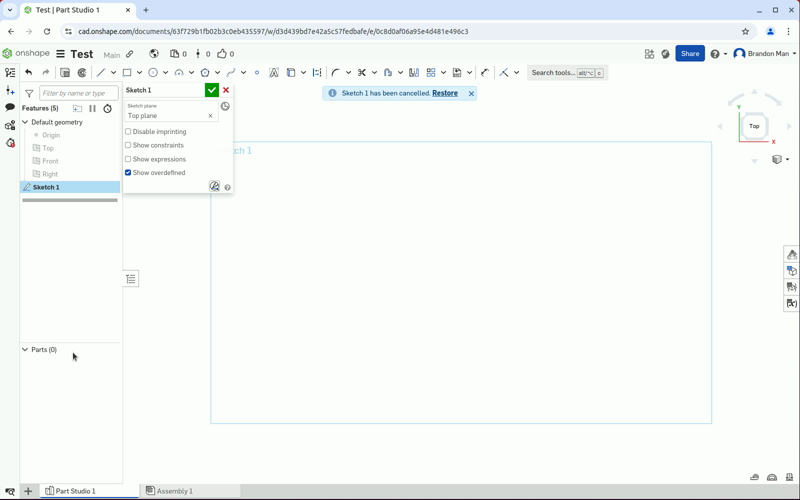
key(l)
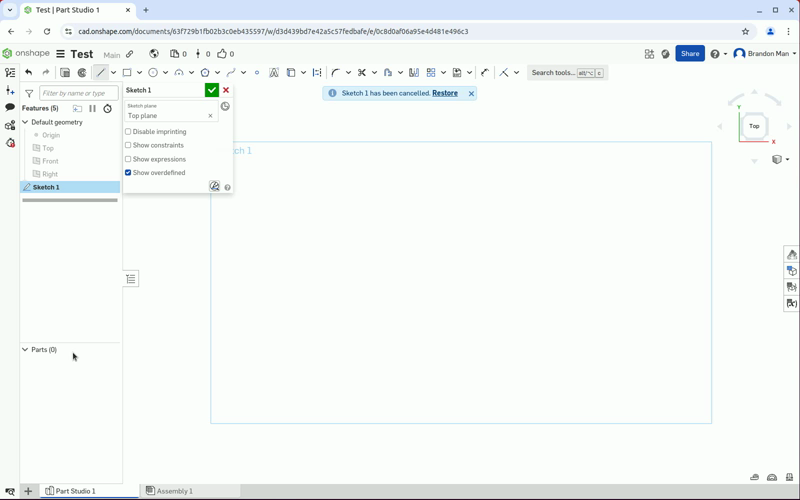
key_down(shift)
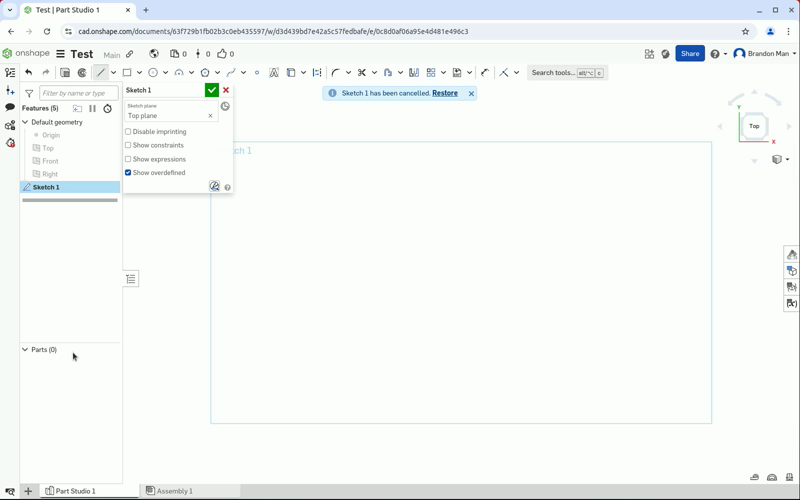
mouse_move(404, 339)
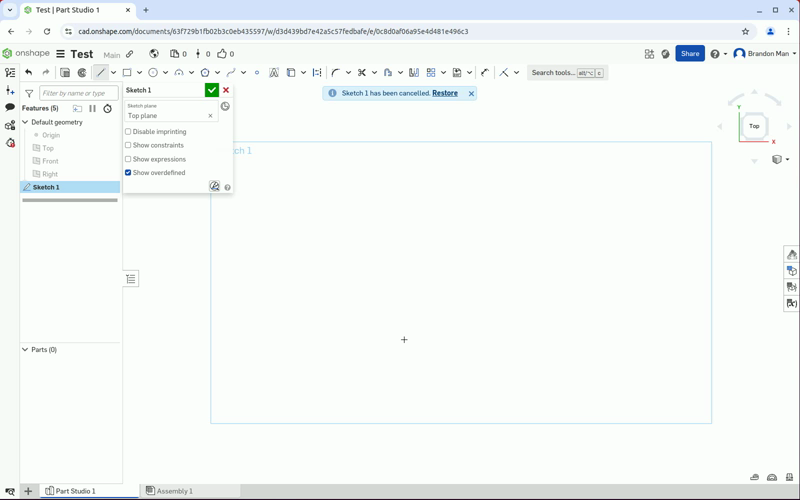
click(404, 339)
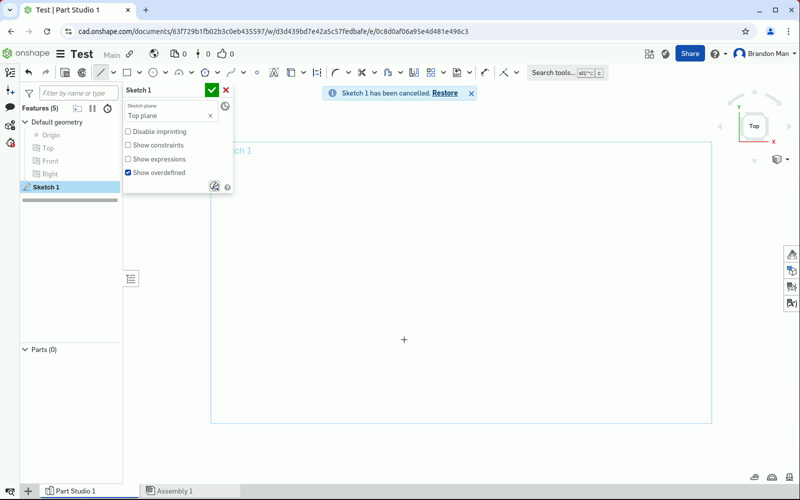
key_up(shift)
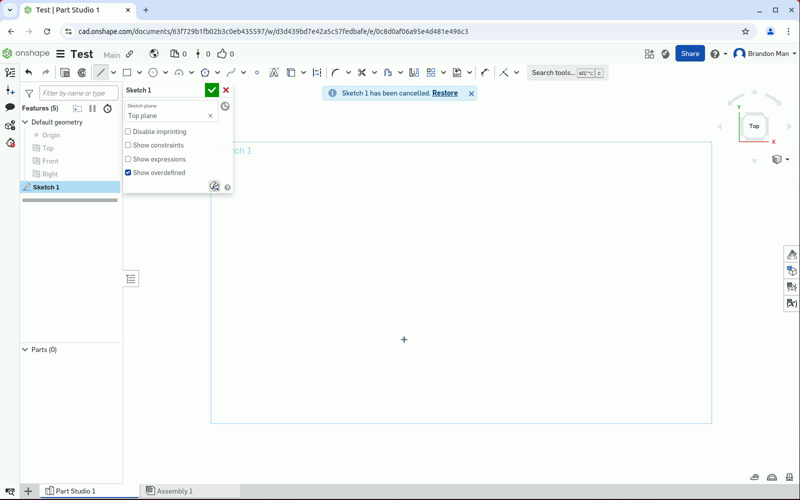
key_down(shift)
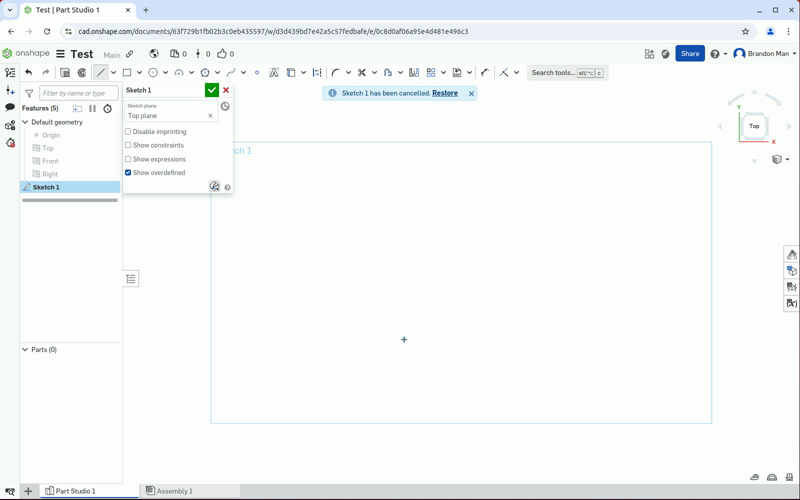
mouse_move(516, 339)
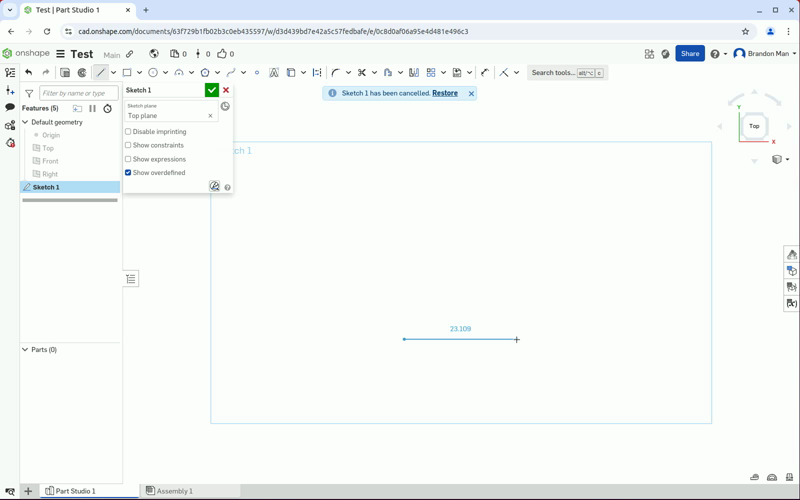
click(516, 339)
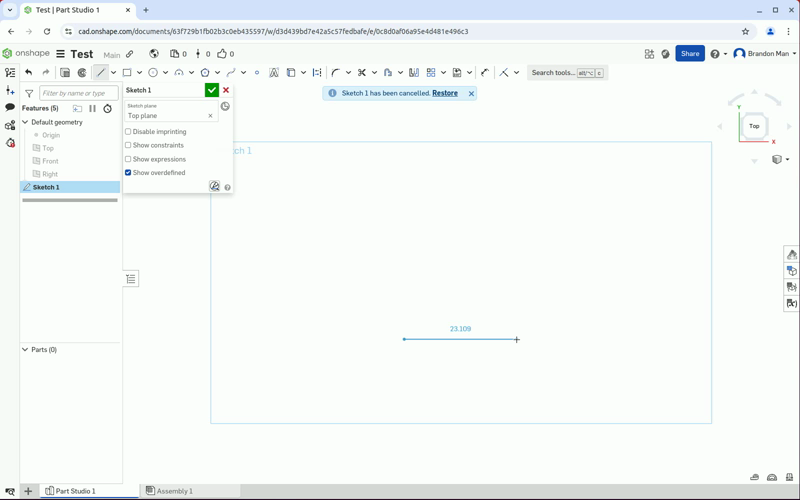
key_up(shift)
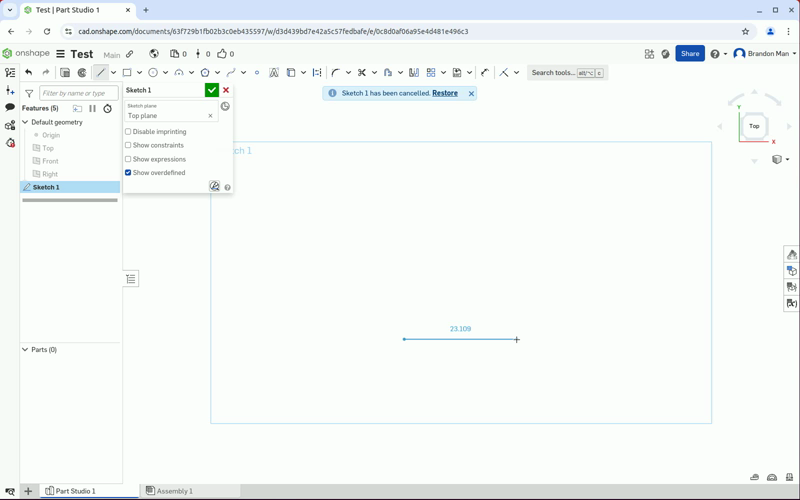
key_down(shift)
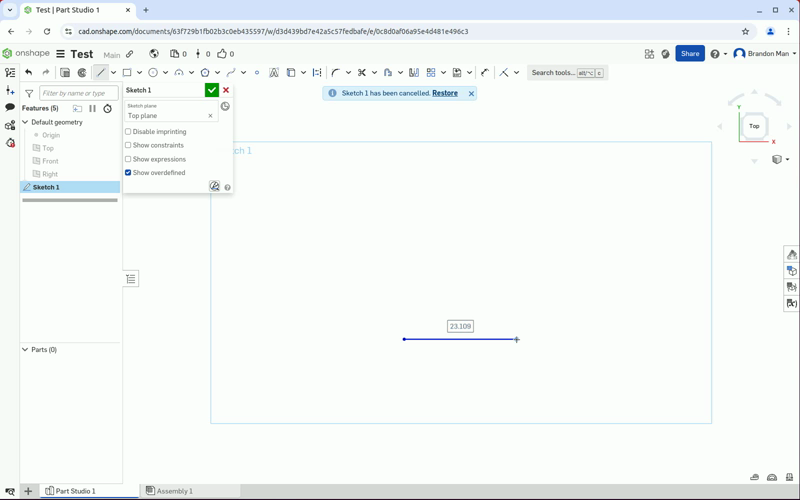
mouse_move(516, 226)
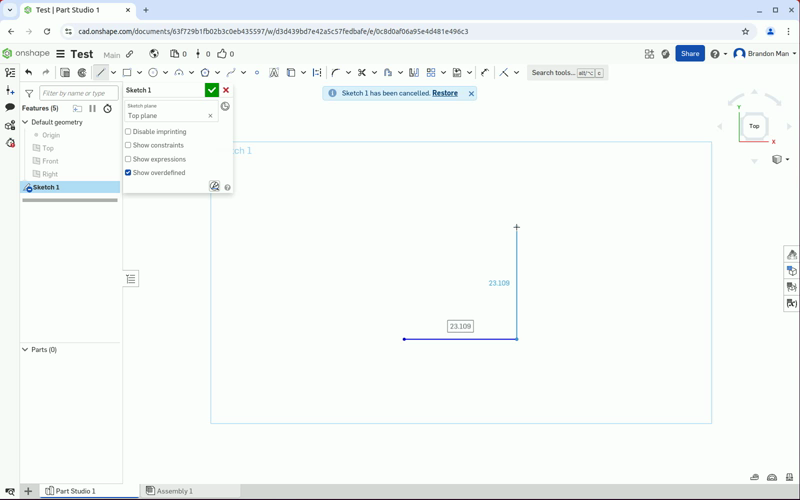
click(516, 226)
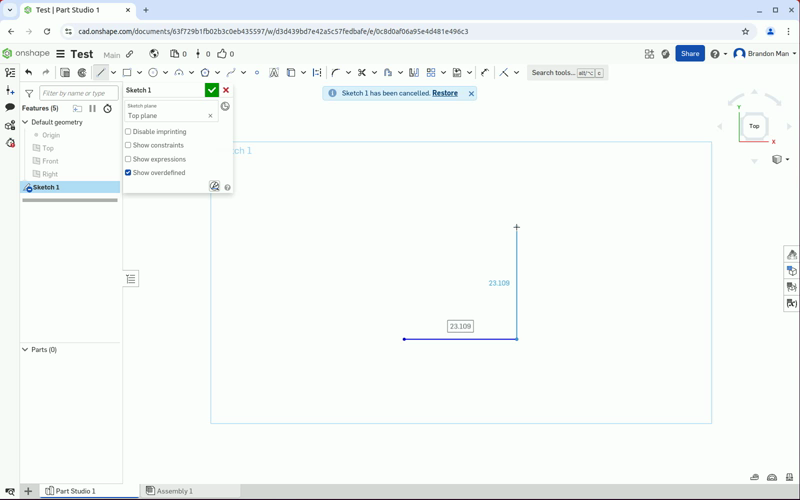
key_up(shift)
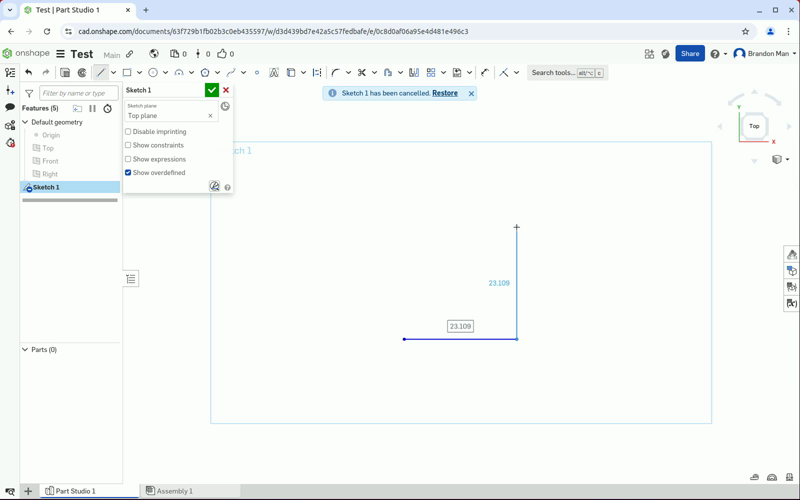
key_down(shift)
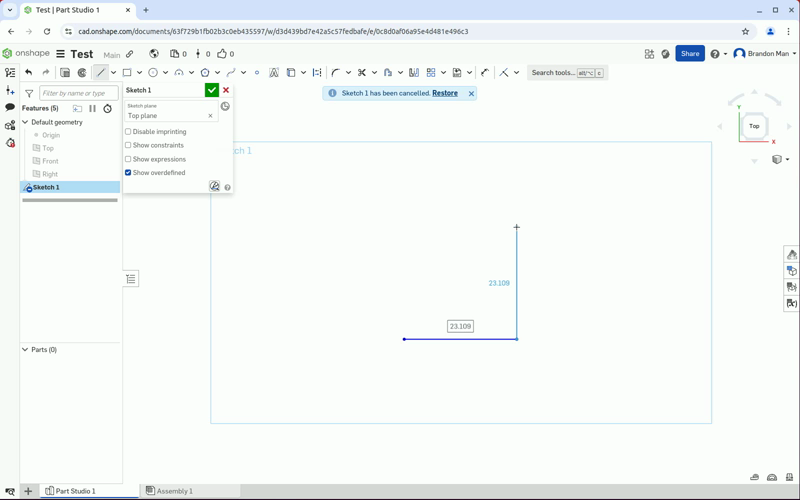
mouse_move(404, 226)
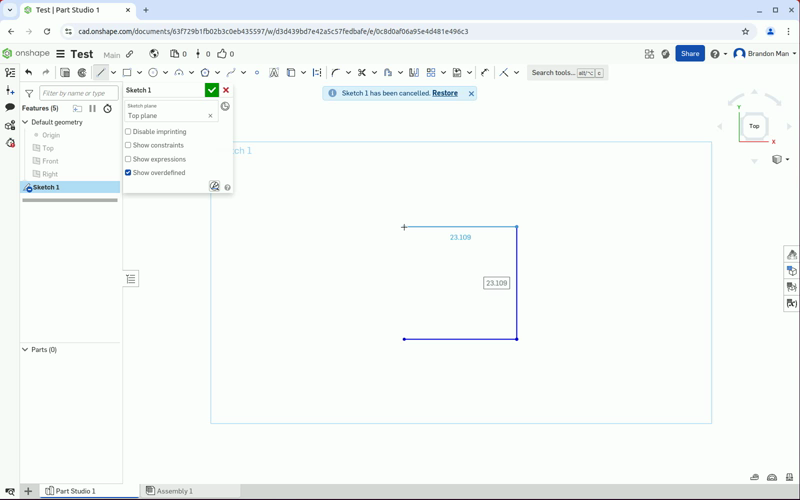
click(404, 226)
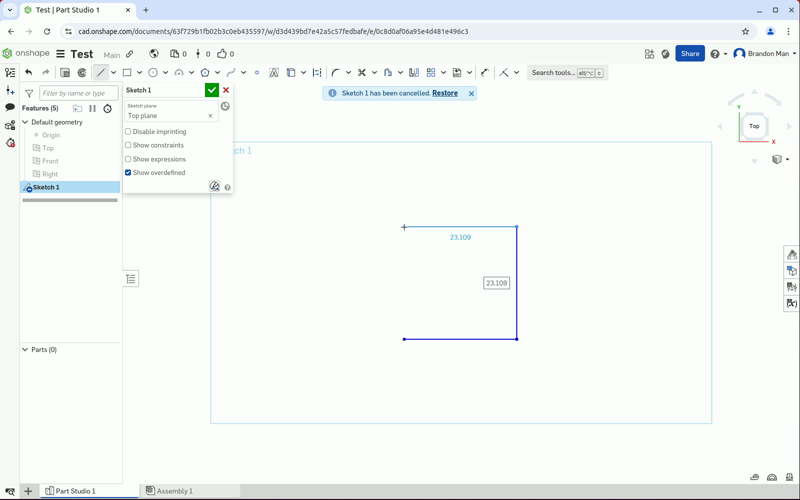
key_up(shift)
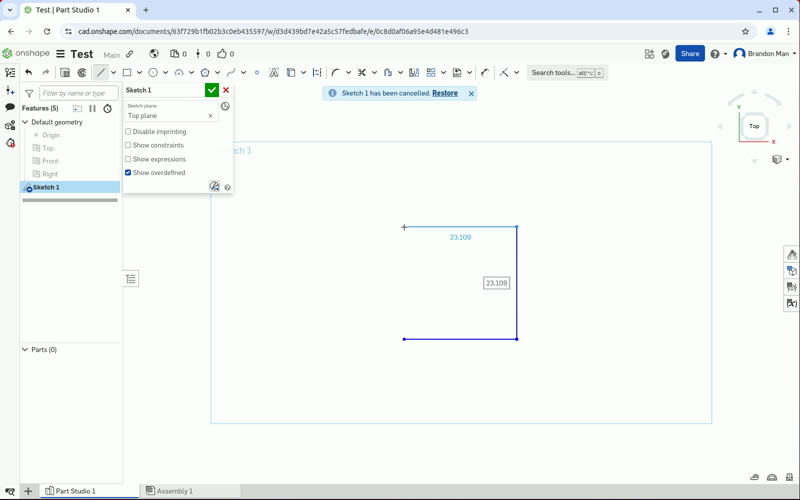
key_down(shift)
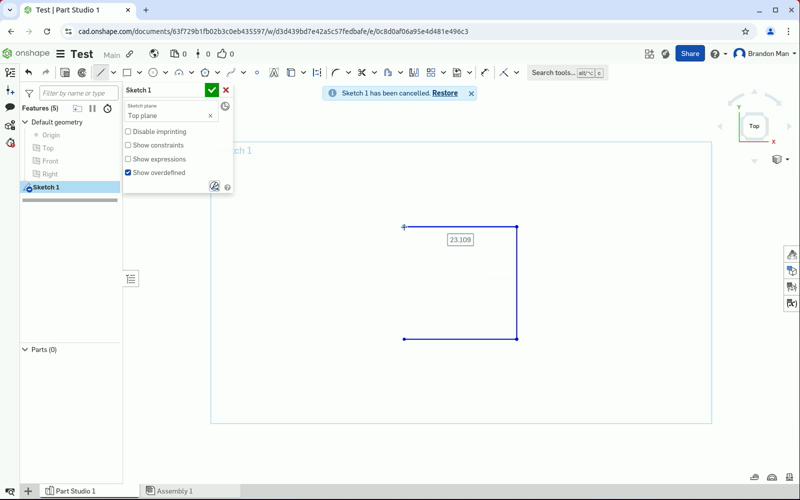
mouse_move(404, 339)
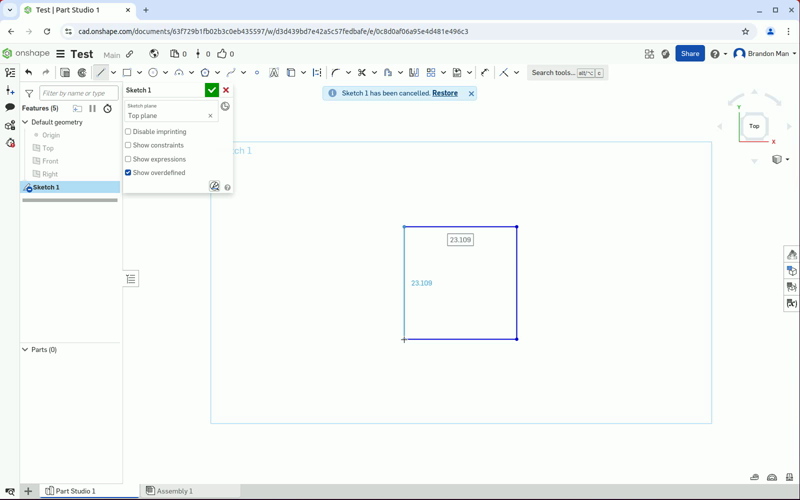
key_up(shift)
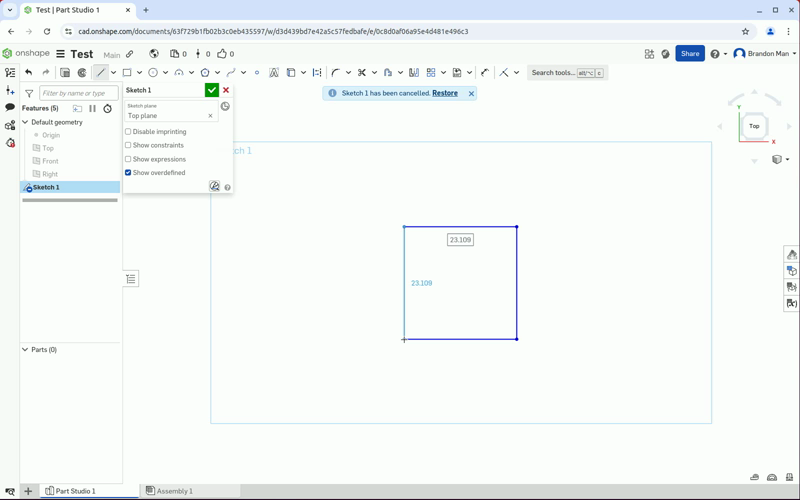
click(404, 339)
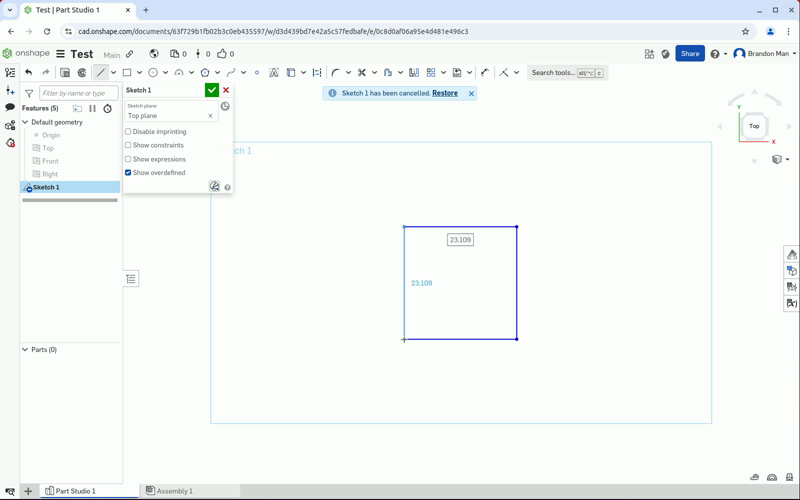
key(esc)
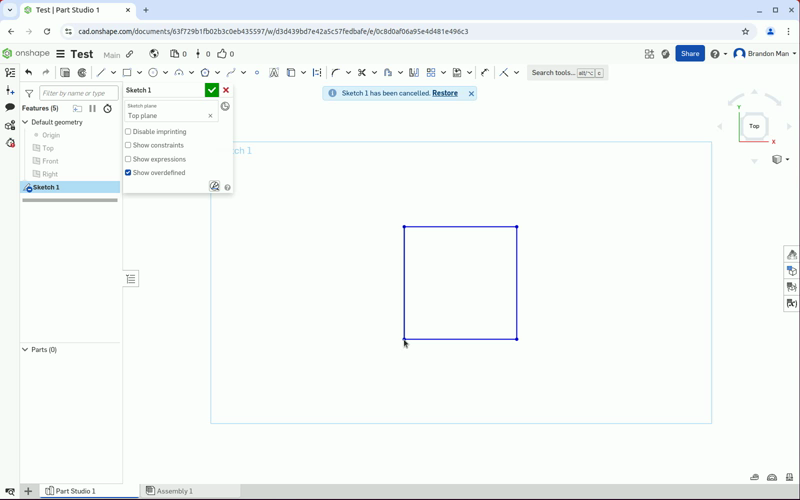
mouse_move(459, 271)
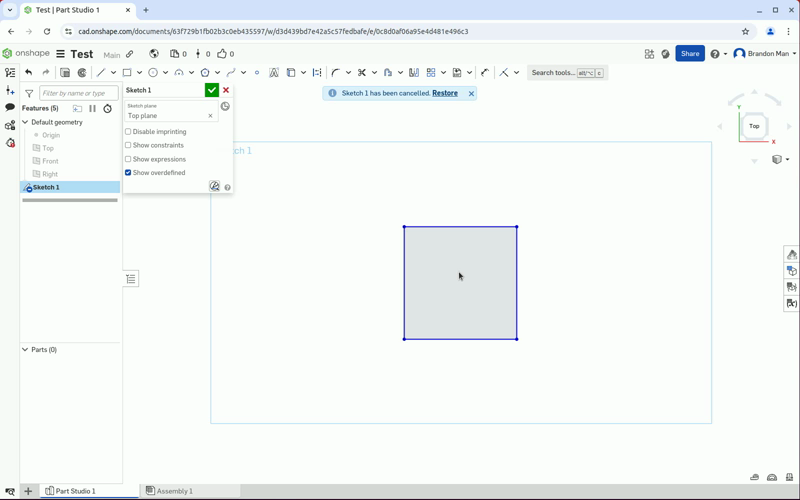
click(459, 271)
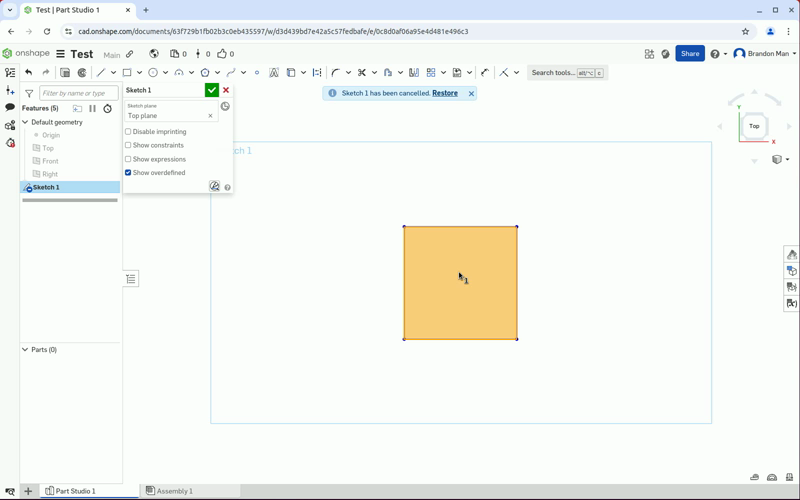
mouse_move(73, 352)
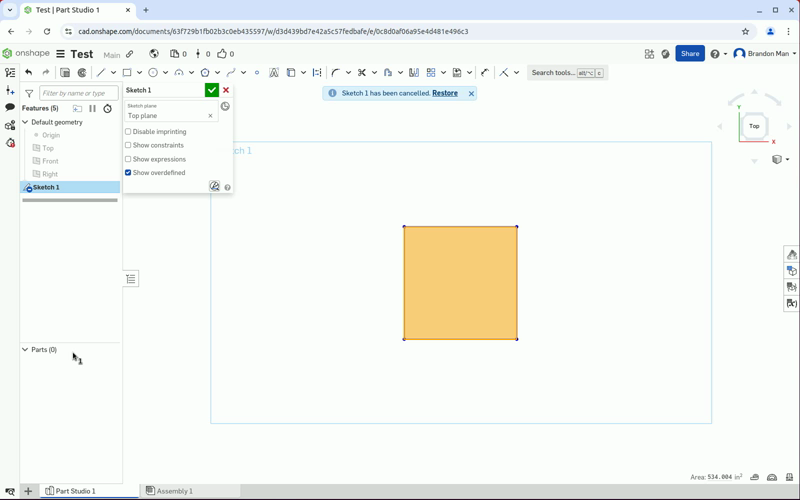
key(shift+y)
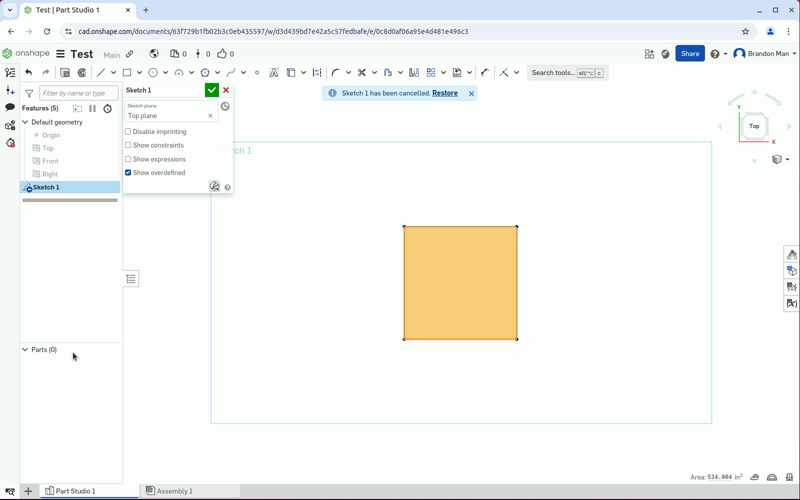
key(shift+e)
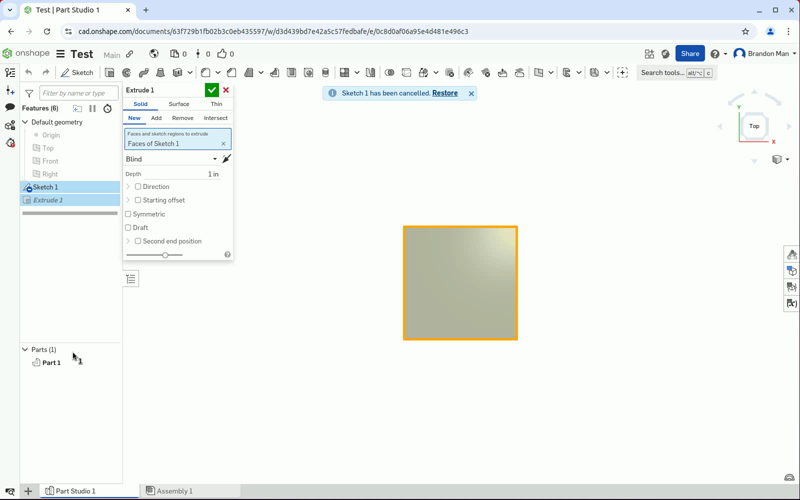
mouse_move(143, 106)
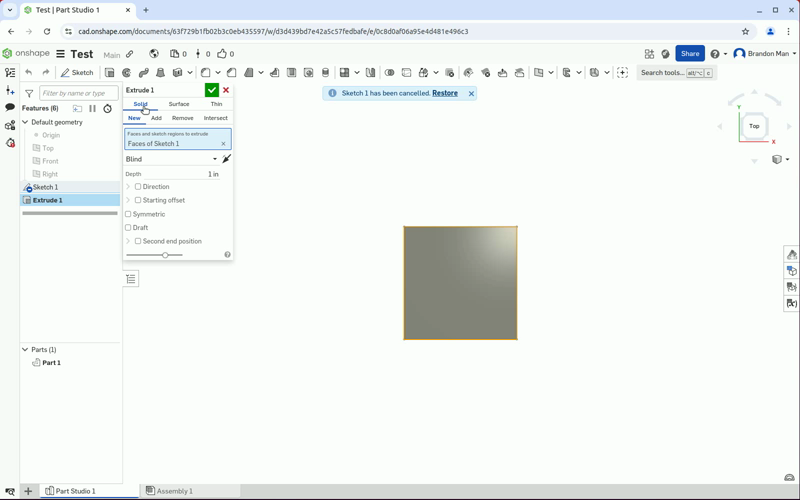
click(143, 106)
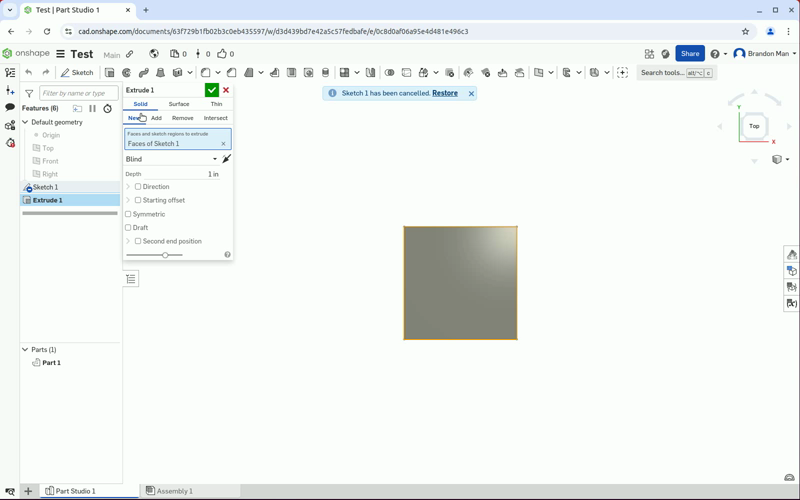
mouse_move(137, 120)
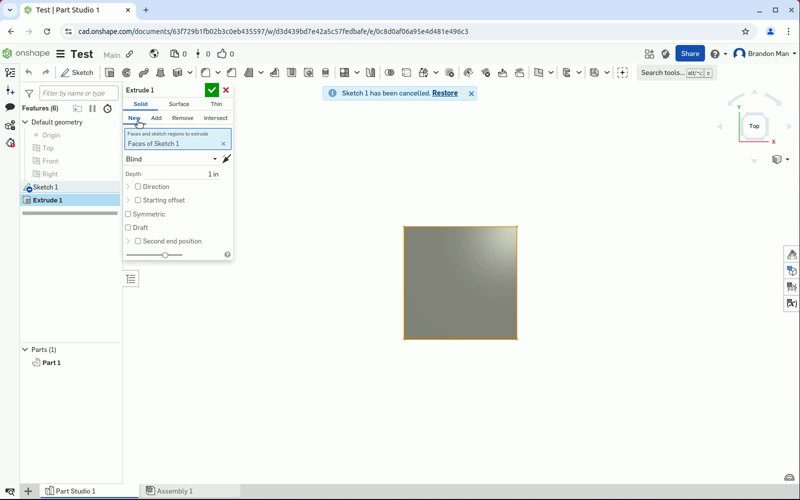
click(137, 120)
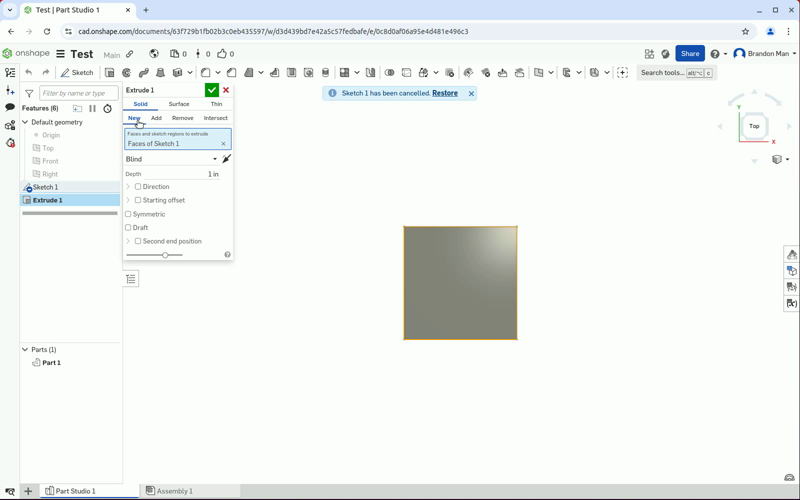
key(tab, 4)
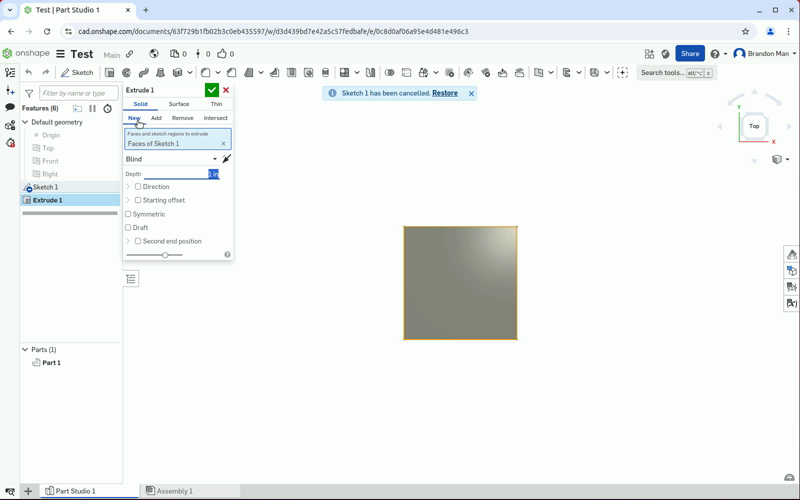
text(23.108)
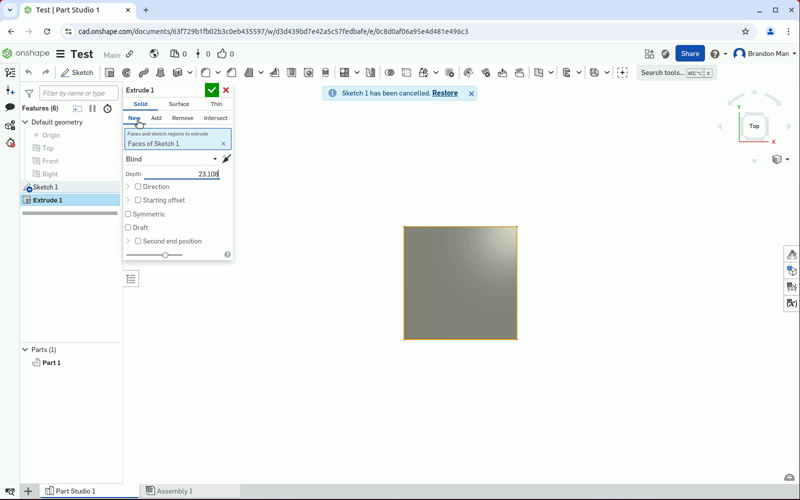
key(enter)
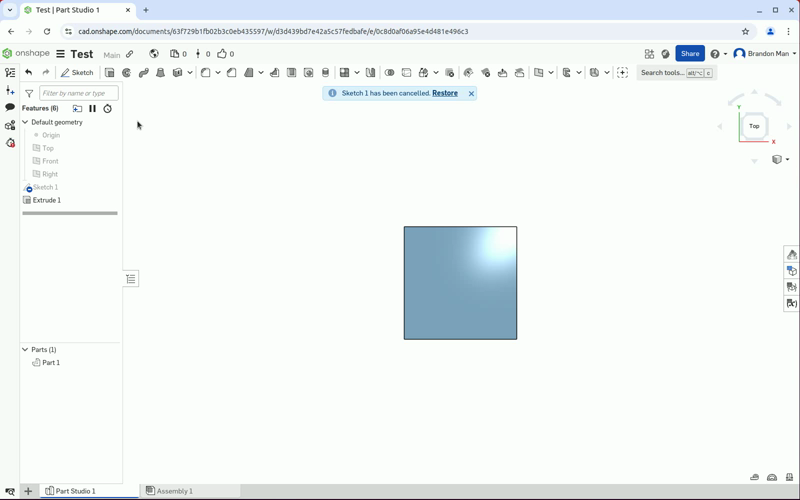
key(shift+h)
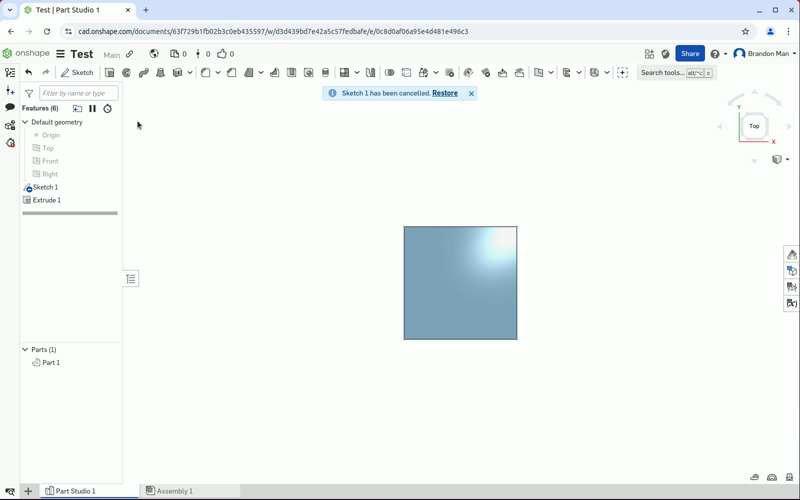
key(shift+h)
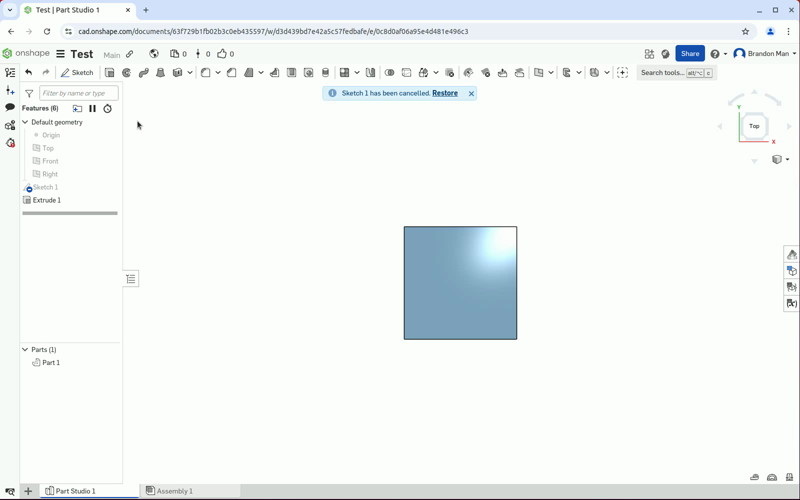
mouse_move(73, 189)
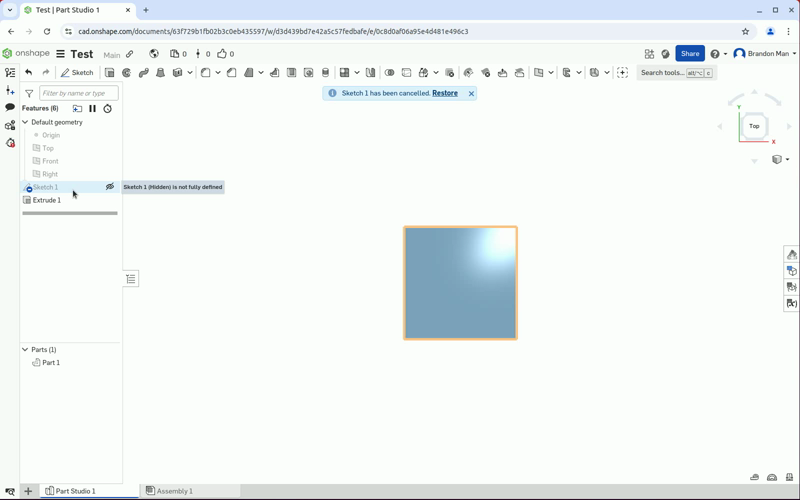
click(73, 189)
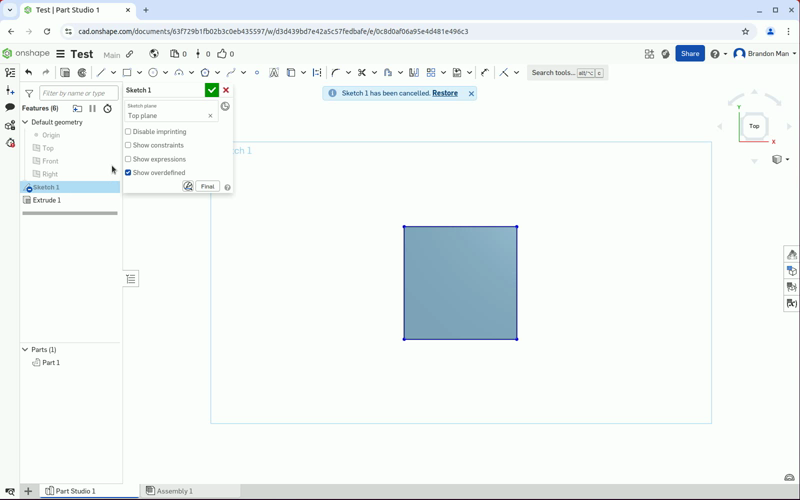
mouse_move(229, 92)
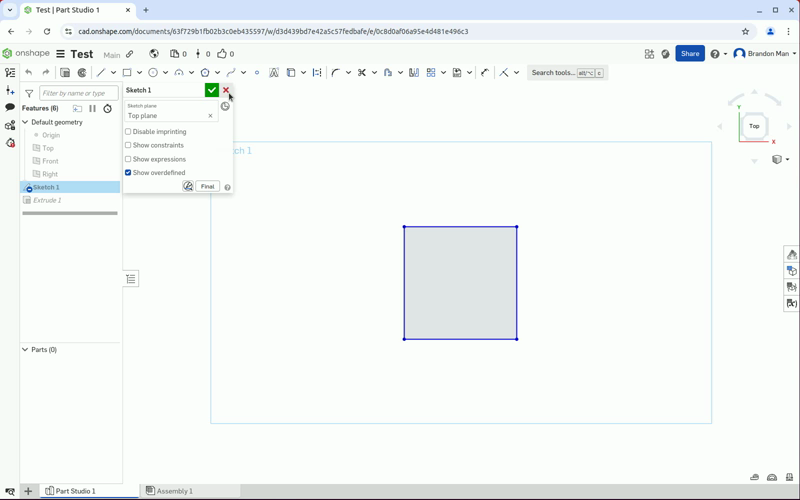
click(229, 92)
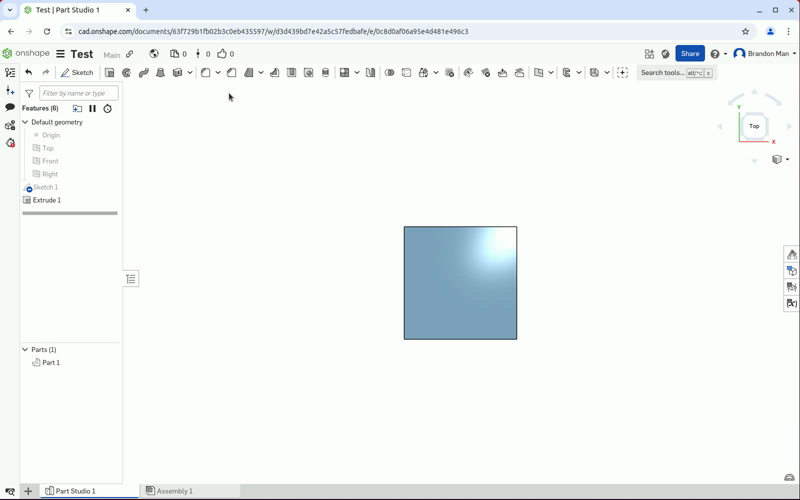
mouse_move(541, 75)
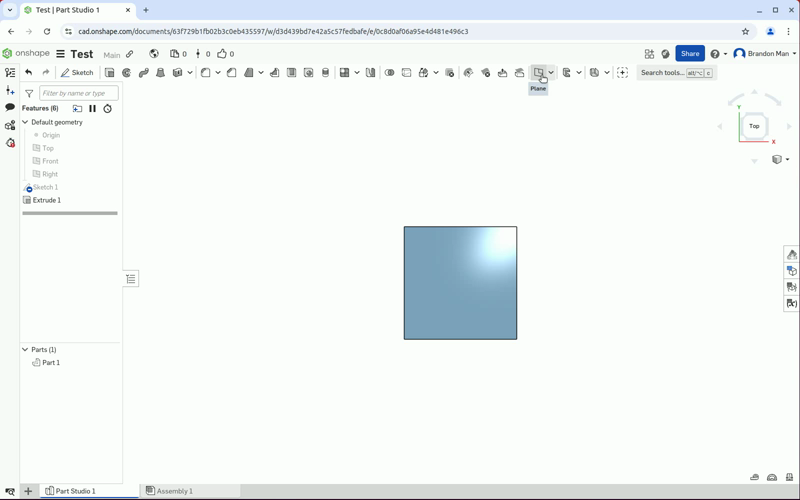
click(541, 75)
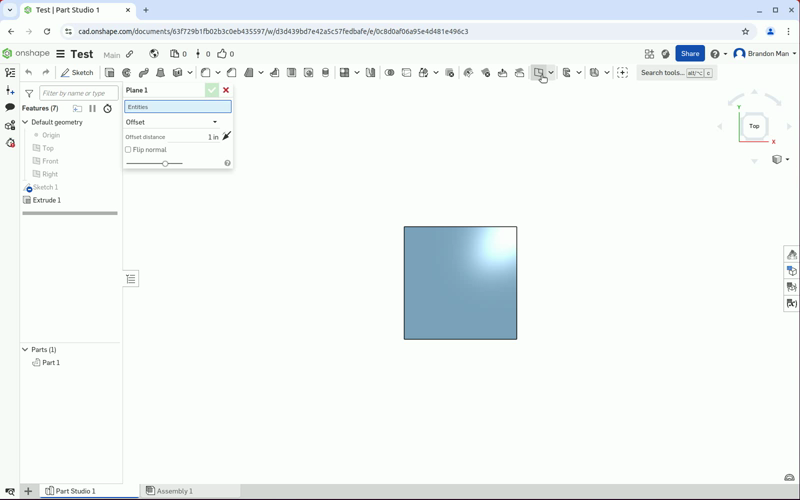
mouse_move(73, 150)
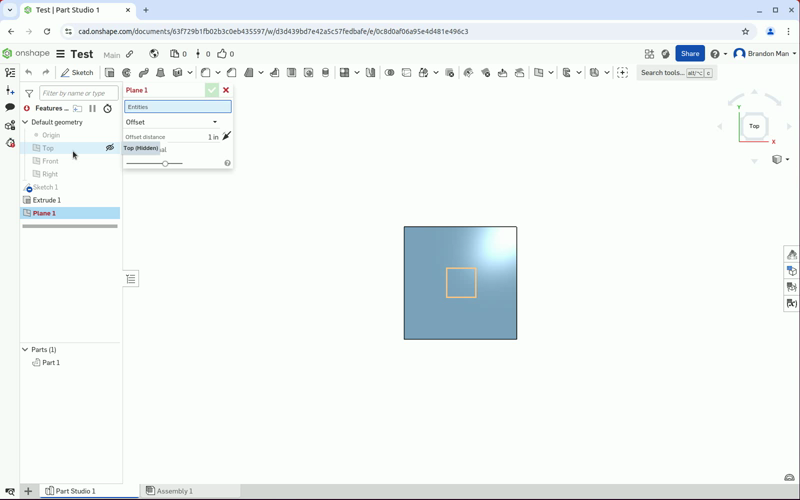
click(73, 150)
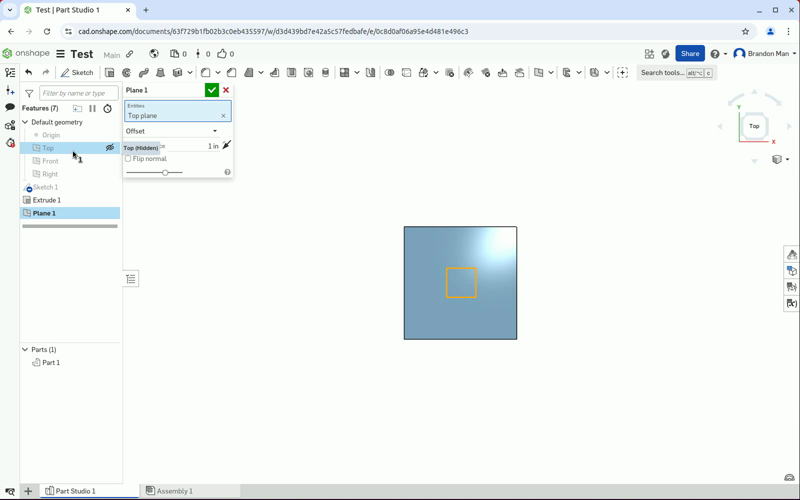
key(tab, 2)
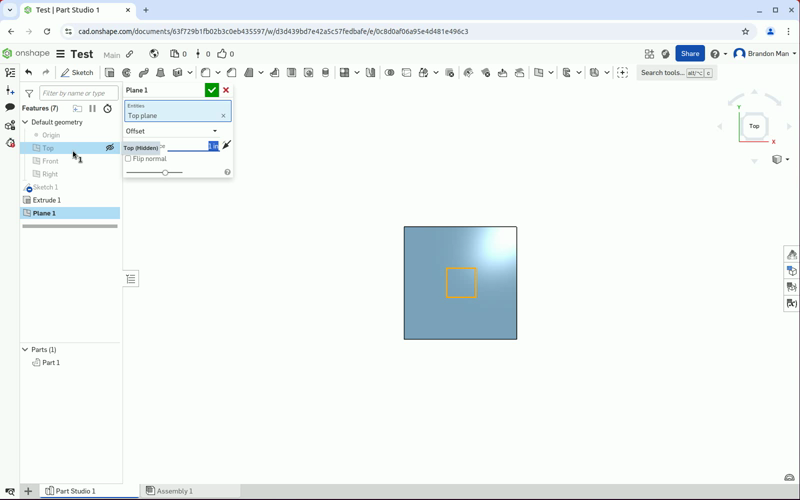
text(23.108)
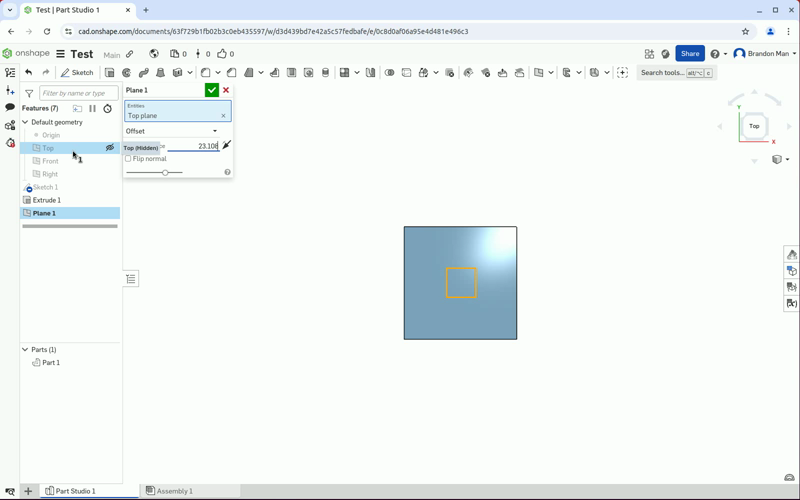
key(enter, 2)
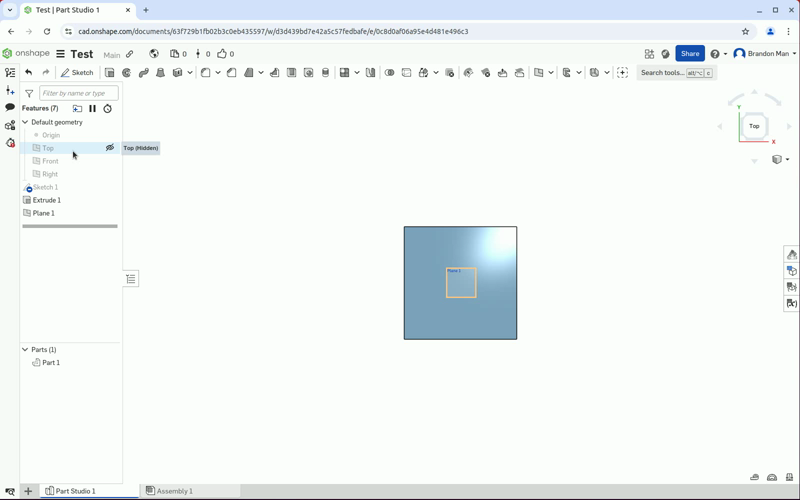
key(shift+s)
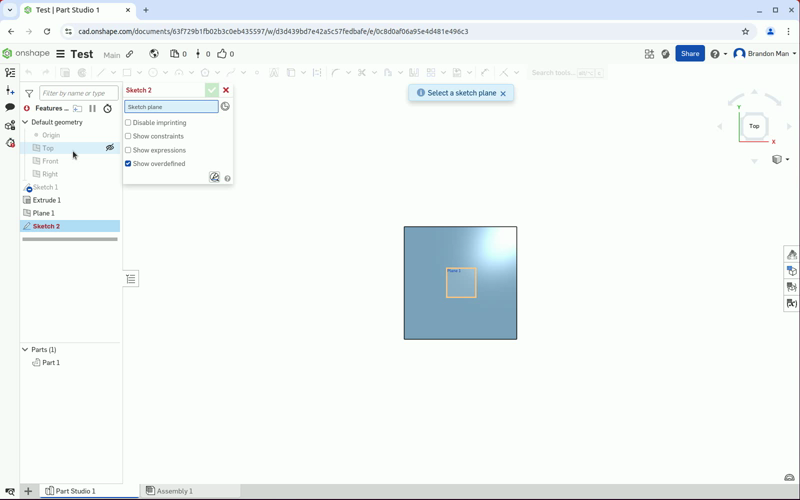
mouse_move(73, 215)
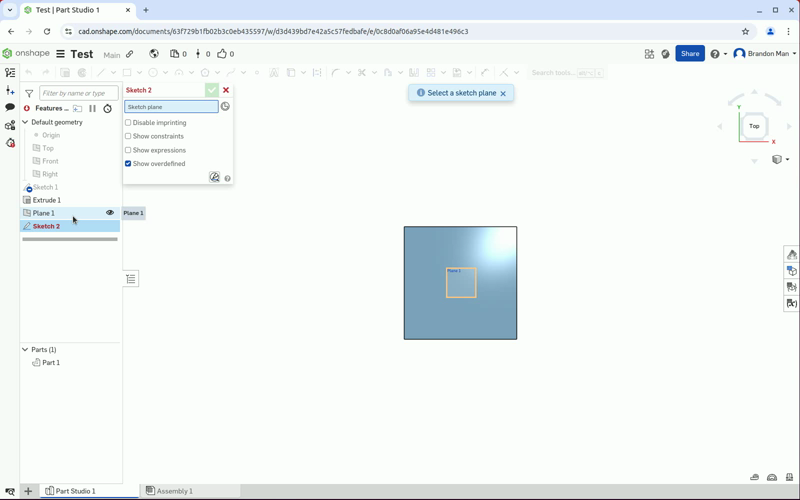
click(73, 215)
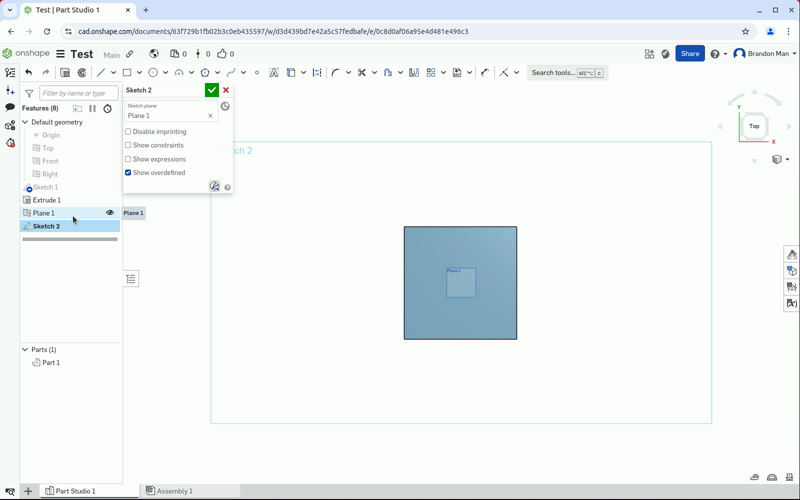
mouse_move(73, 352)
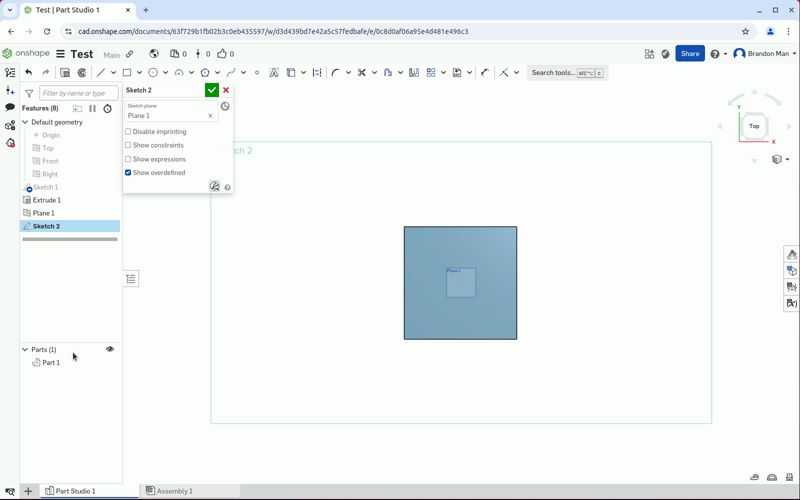
key(y)
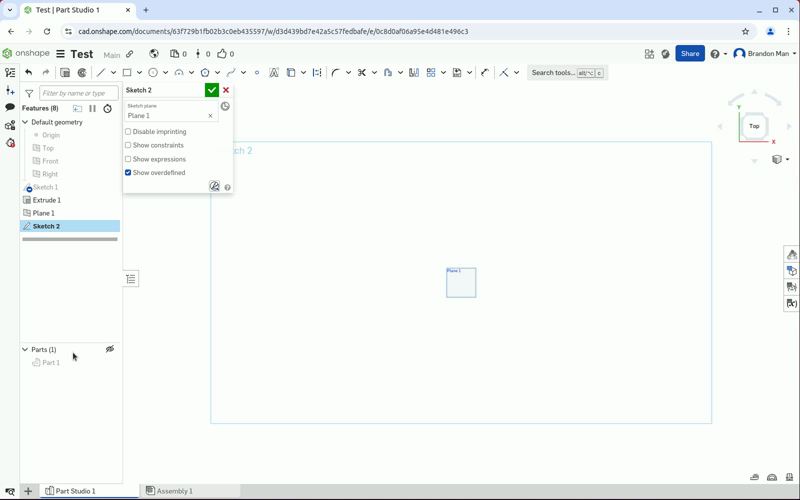
key(l)
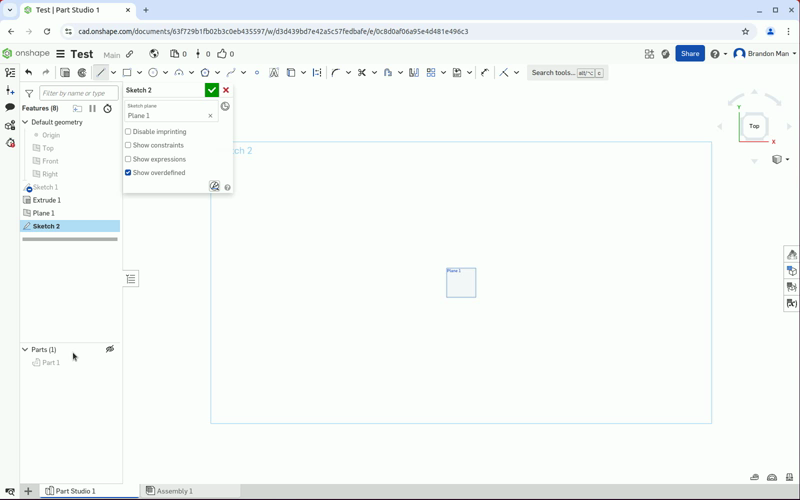
key_down(shift)
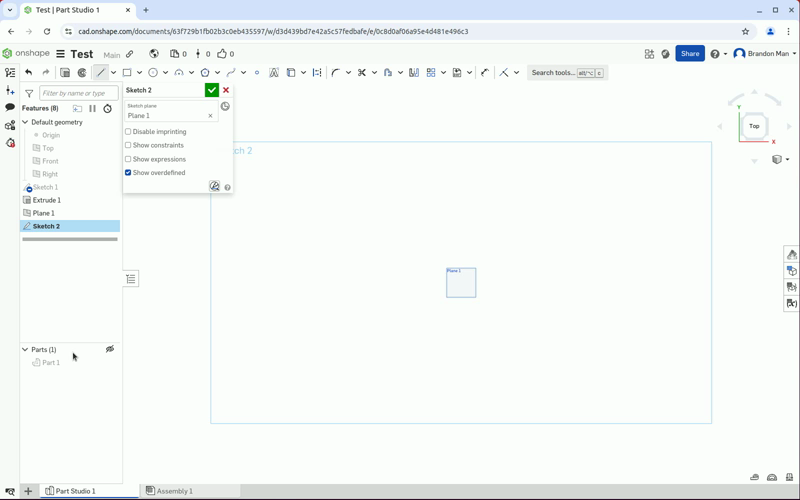
mouse_move(404, 339)
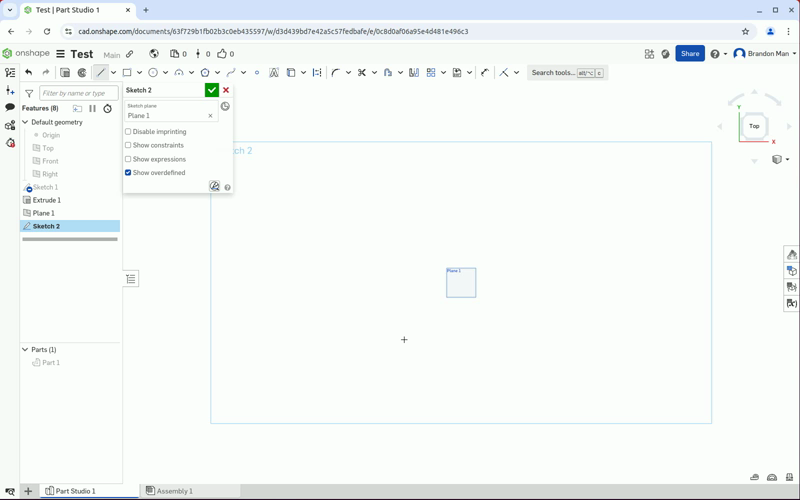
click(404, 339)
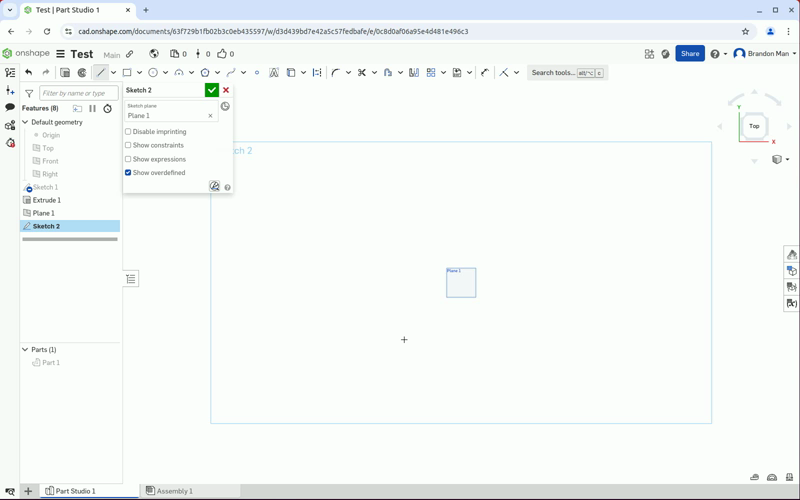
key_up(shift)
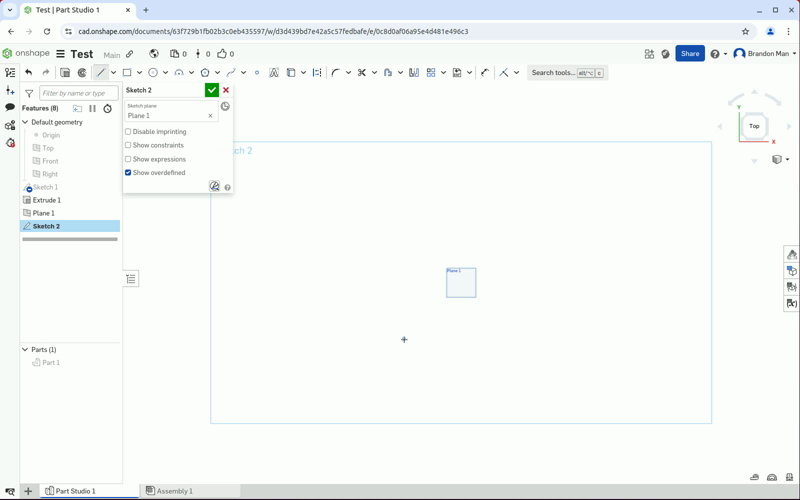
key_down(shift)
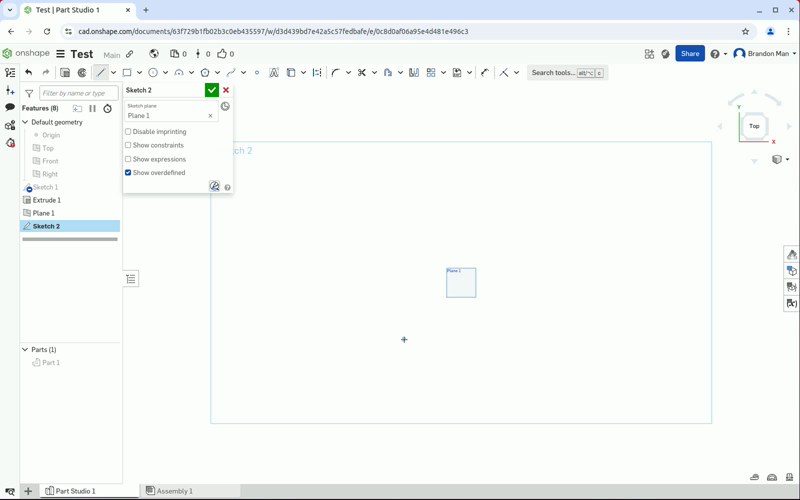
mouse_move(516, 339)
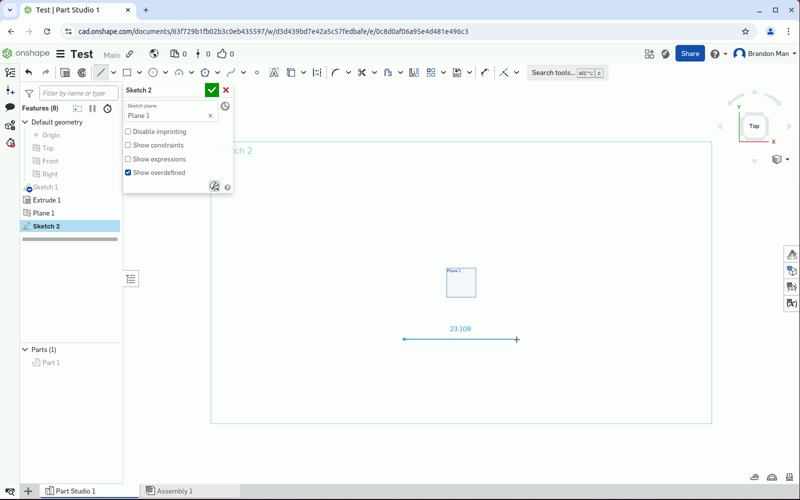
click(516, 339)
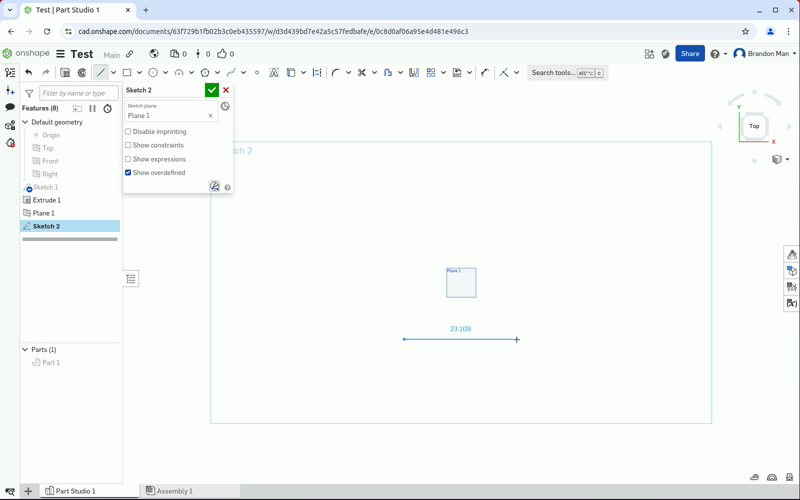
key_up(shift)
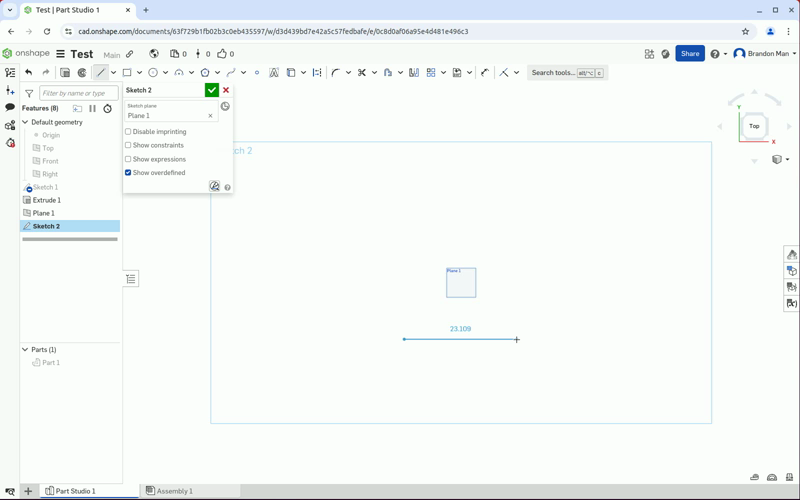
key_down(shift)
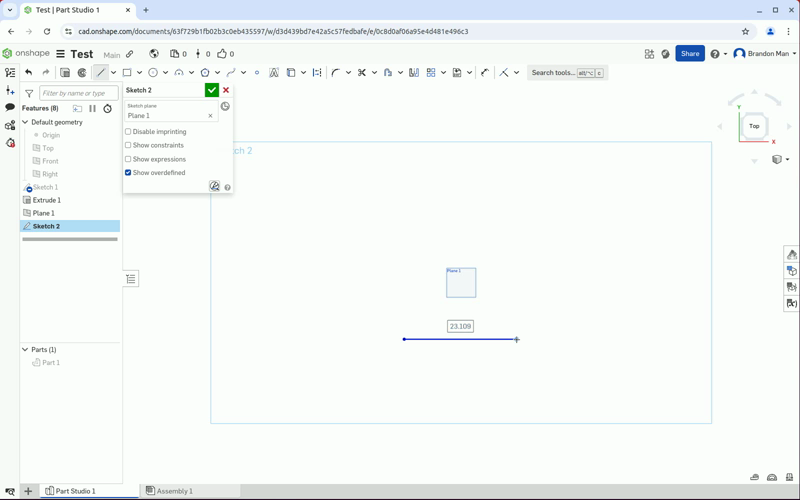
mouse_move(516, 249)
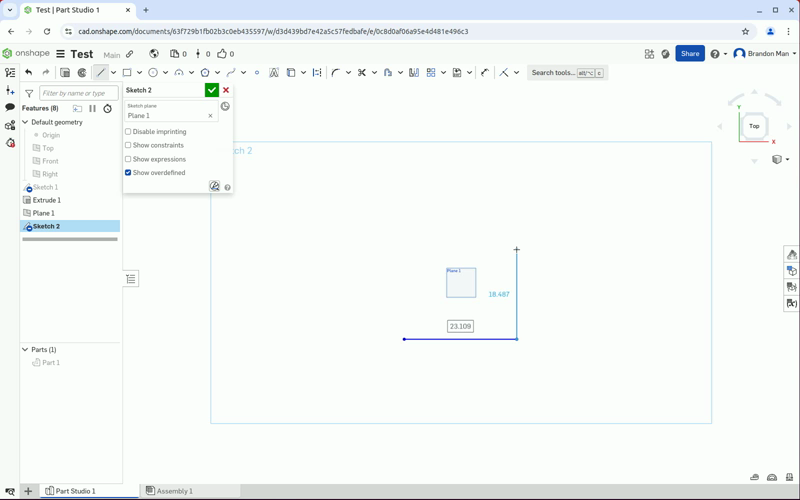
click(516, 249)
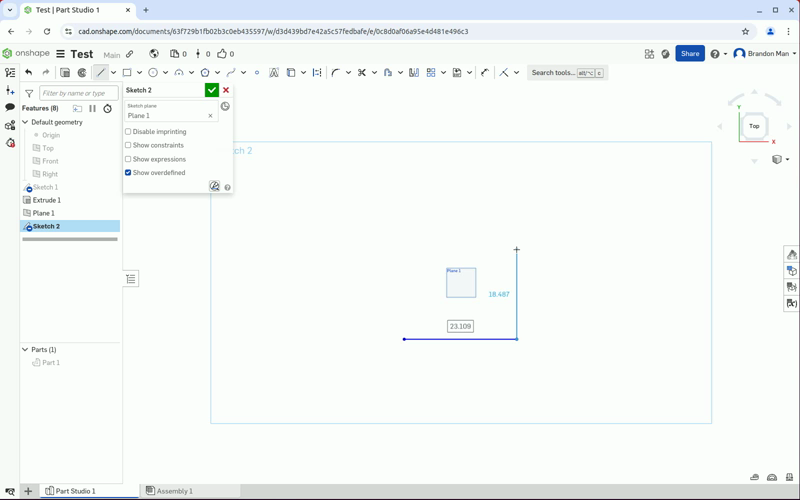
key_up(shift)
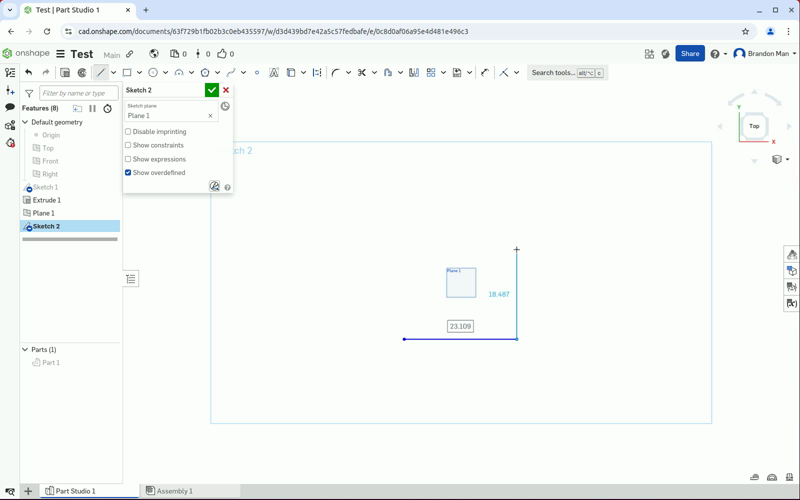
key_down(shift)
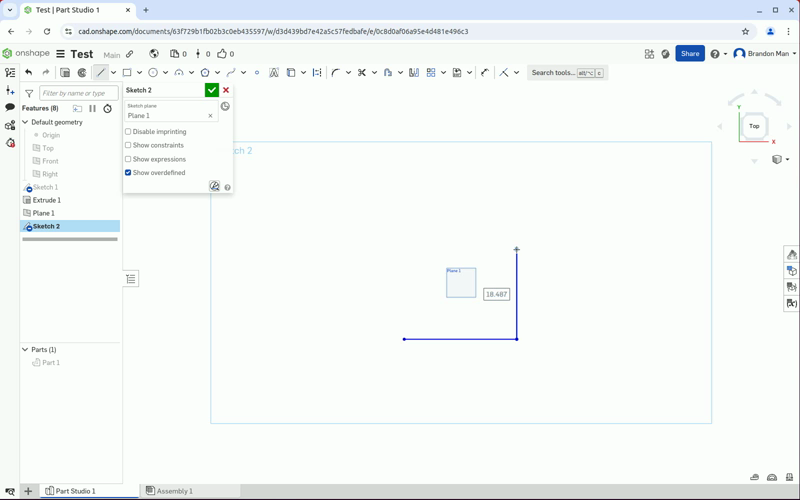
mouse_move(404, 249)
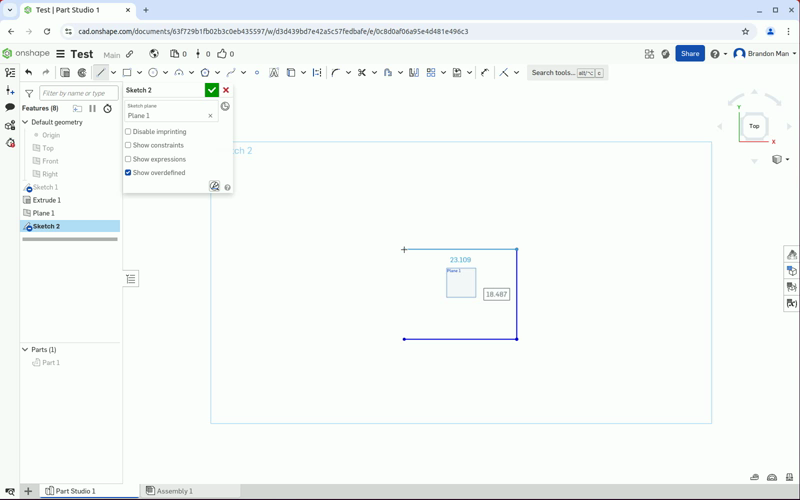
click(404, 249)
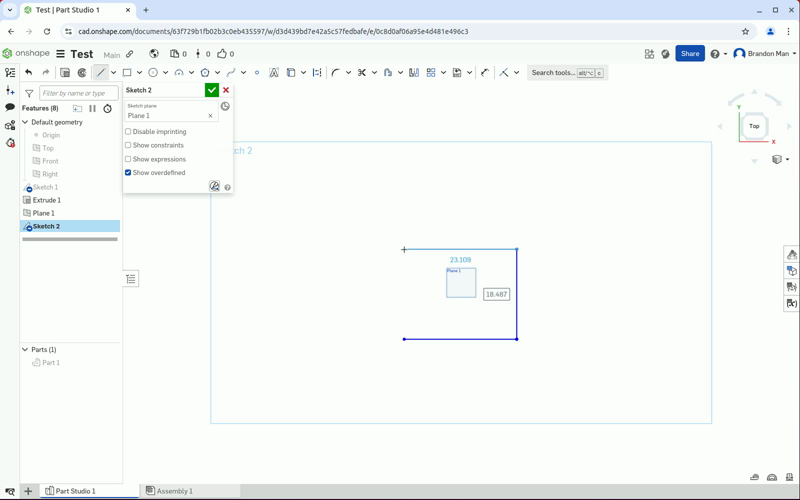
key_up(shift)
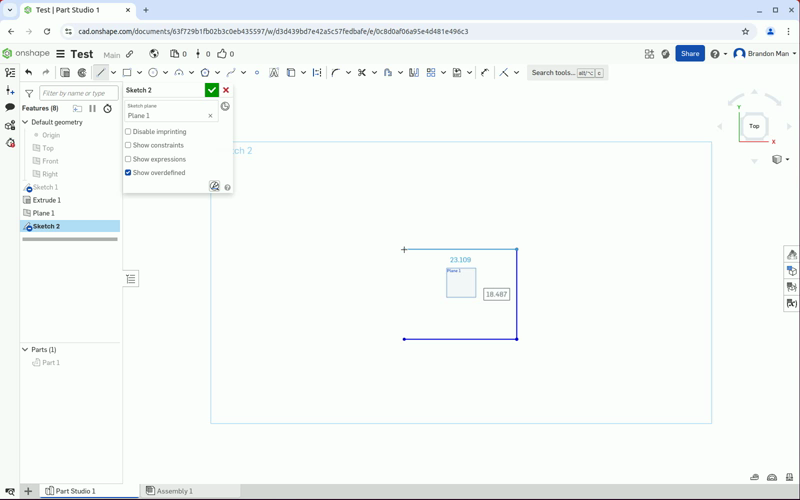
key_down(shift)
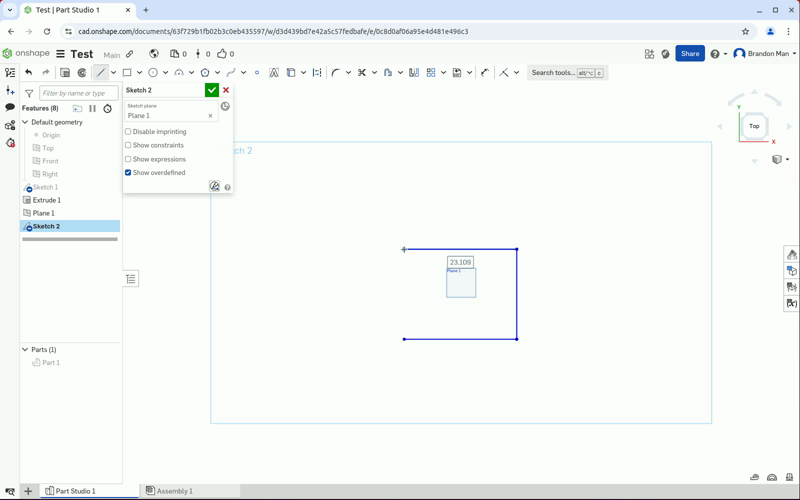
mouse_move(404, 339)
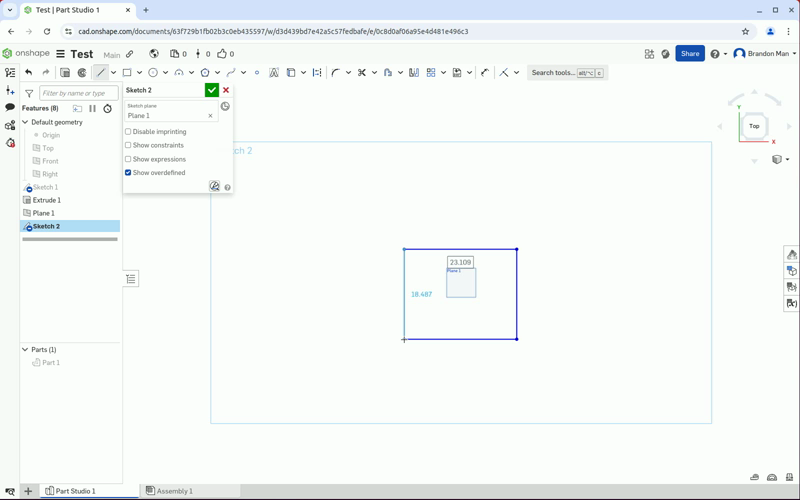
key_up(shift)
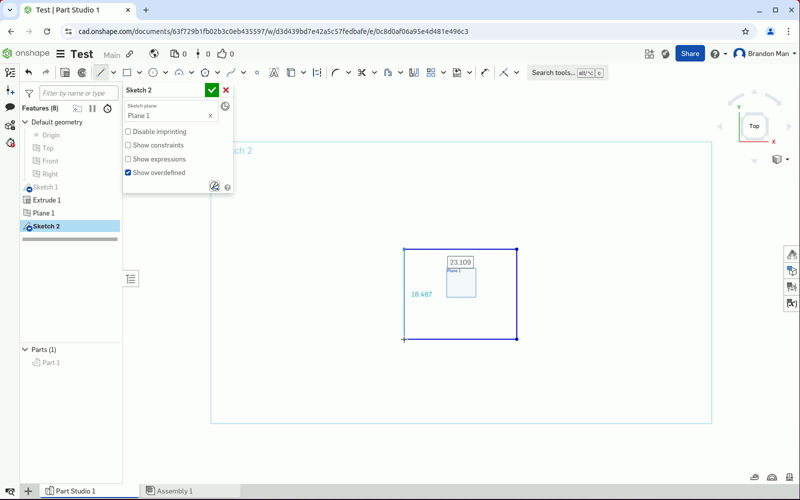
click(404, 339)
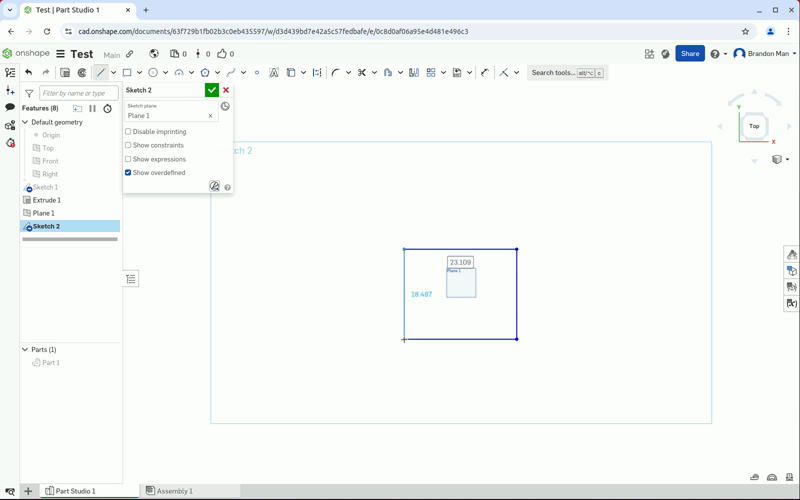
key(esc)
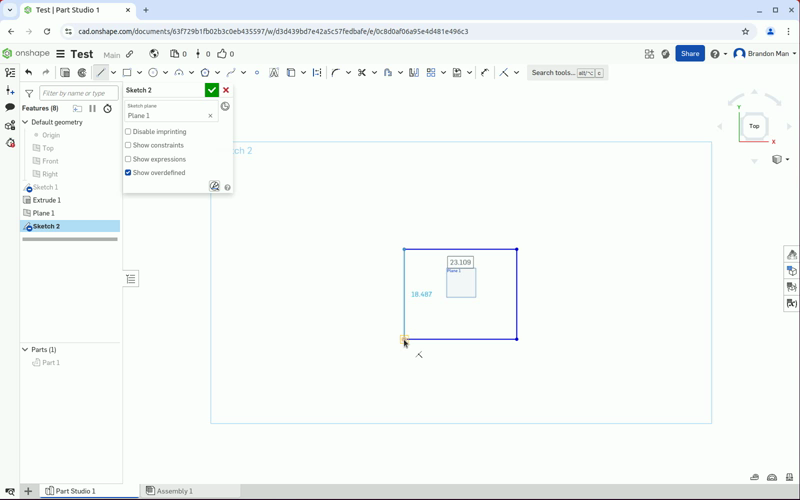
mouse_move(502, 301)
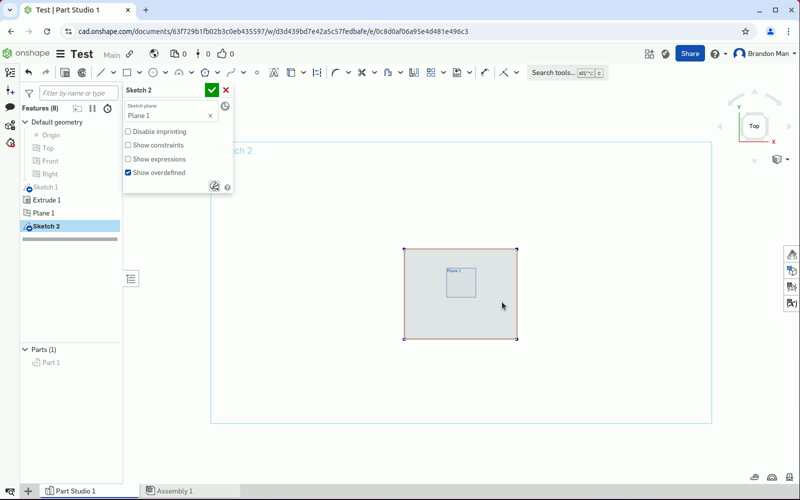
click(502, 301)
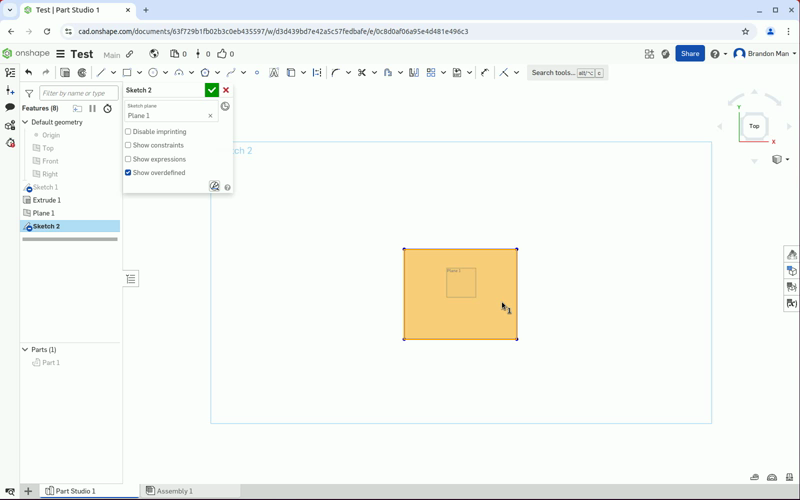
mouse_move(73, 352)
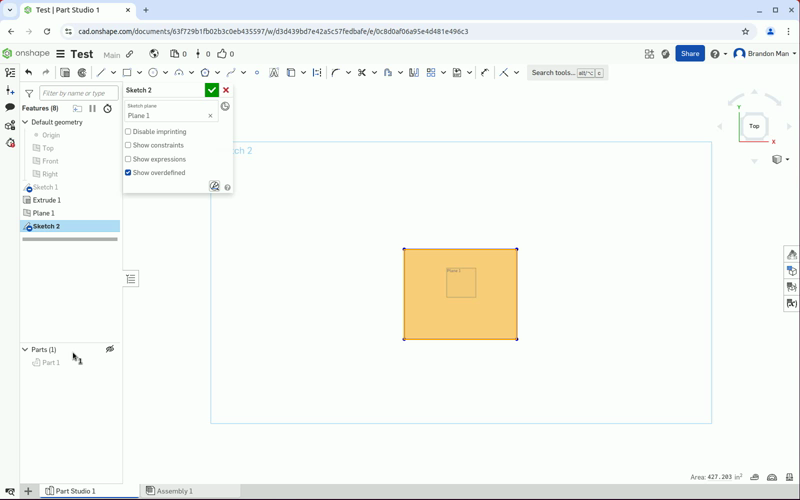
key(shift+y)
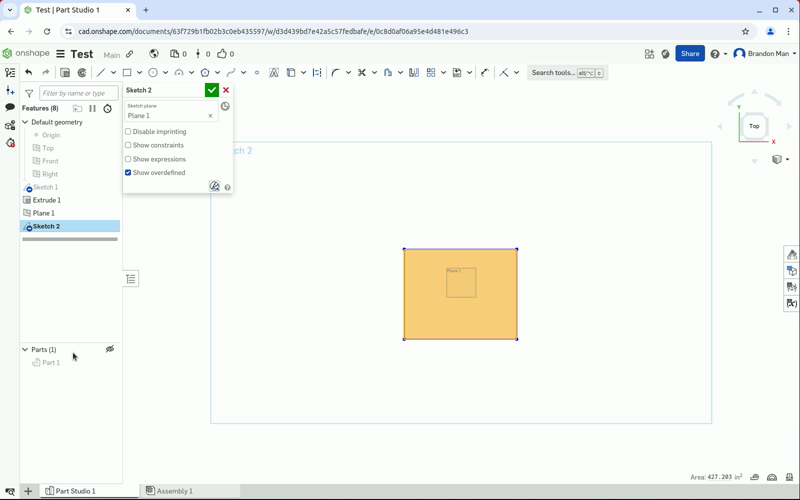
key(shift+e)
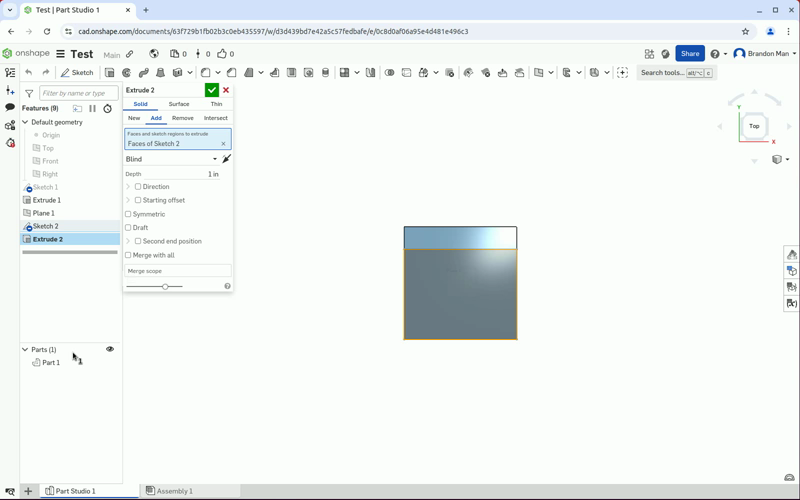
mouse_move(143, 106)
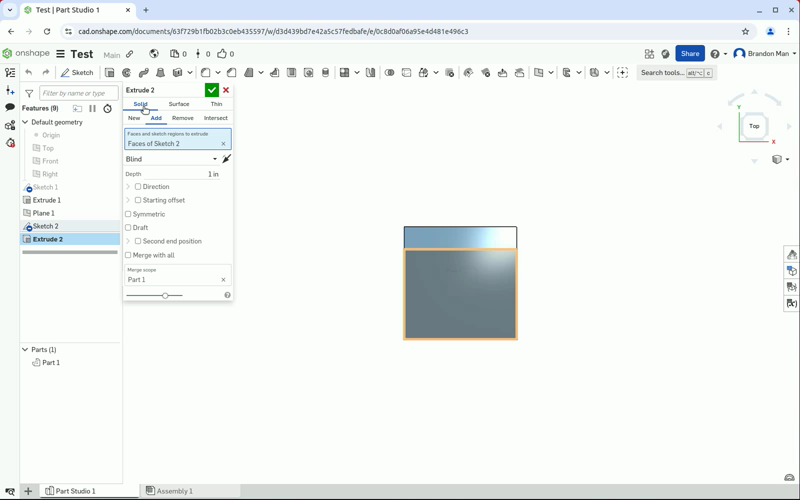
click(143, 106)
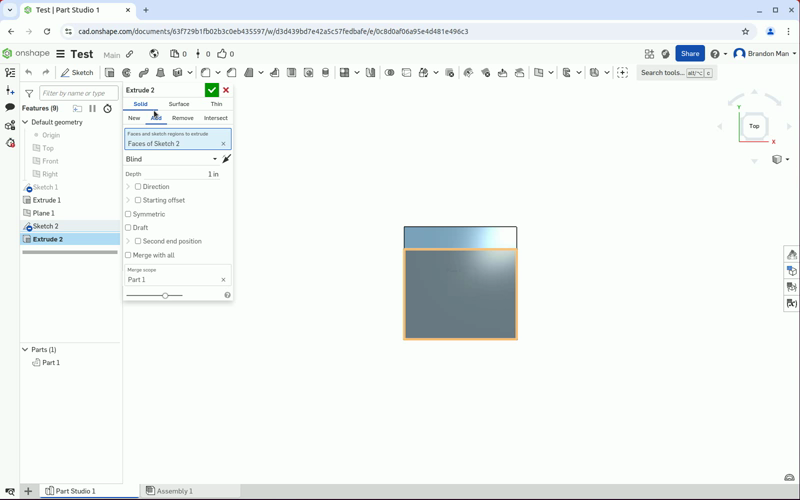
mouse_move(186, 120)
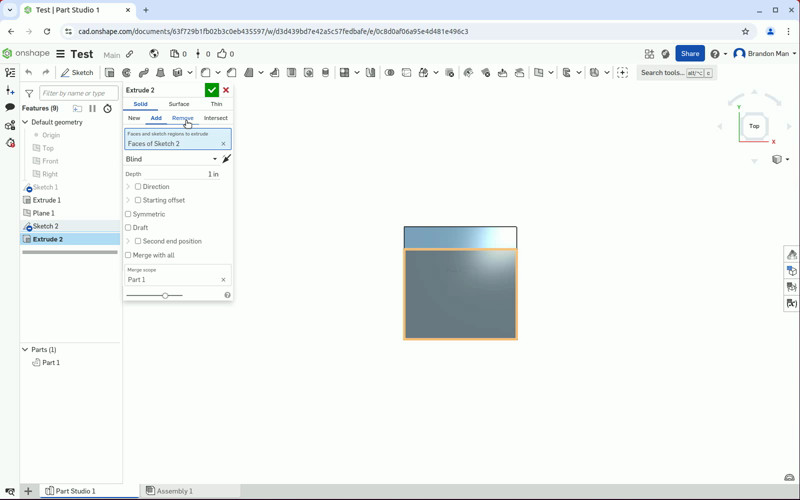
click(186, 120)
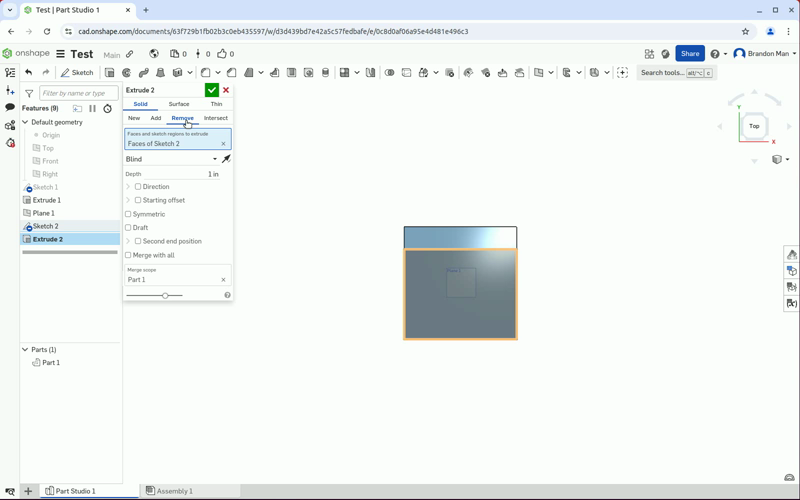
key(tab, 4)
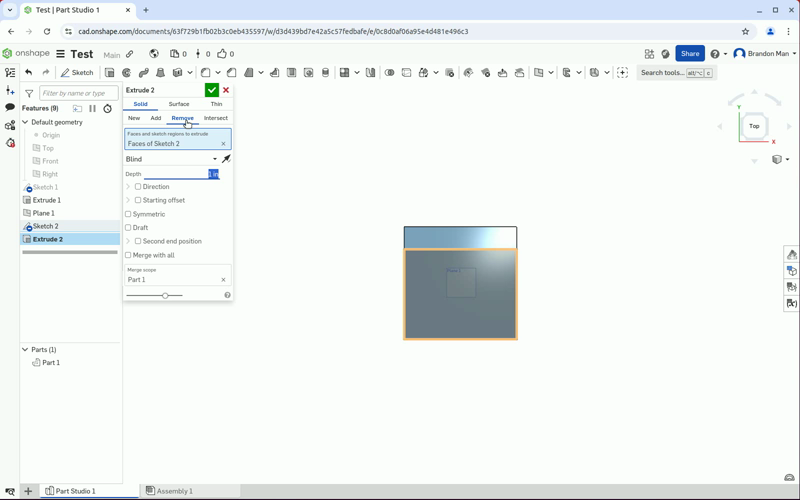
text(9.147)
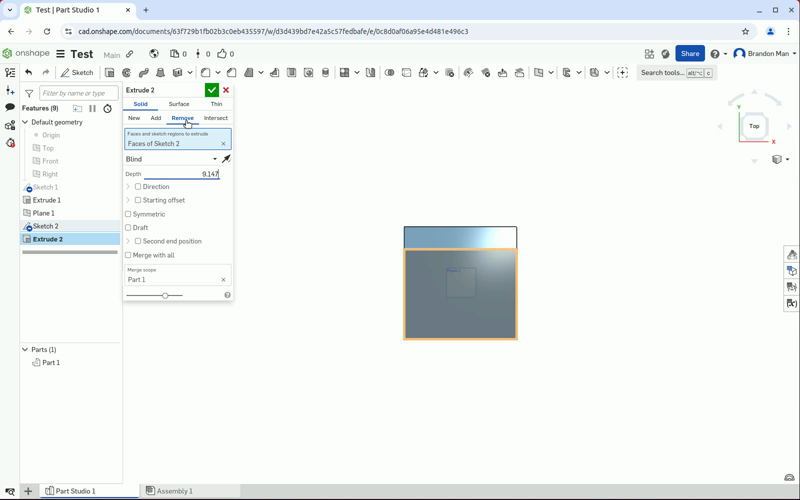
key(tab, 6)
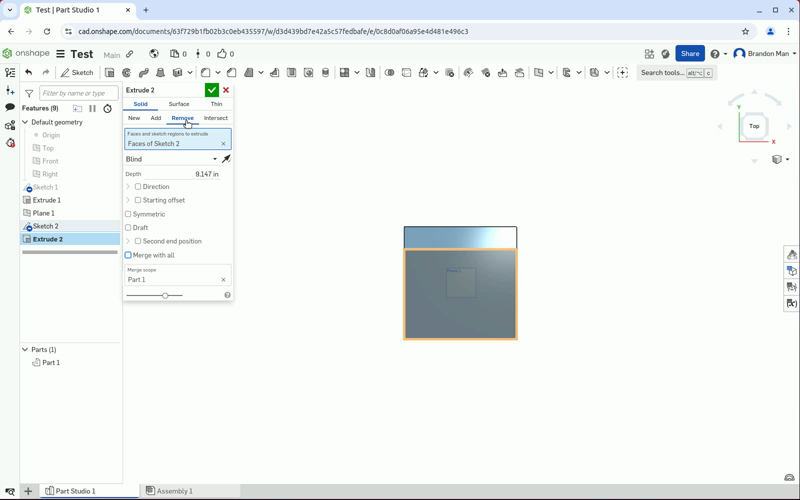
key(space)
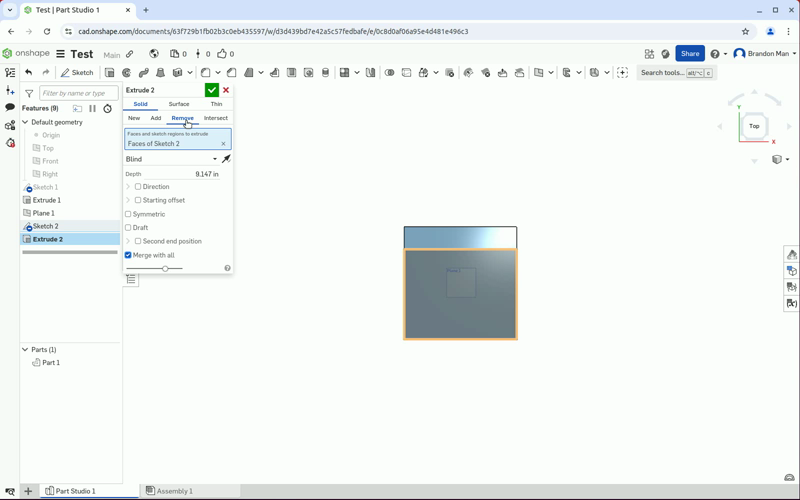
key(enter)
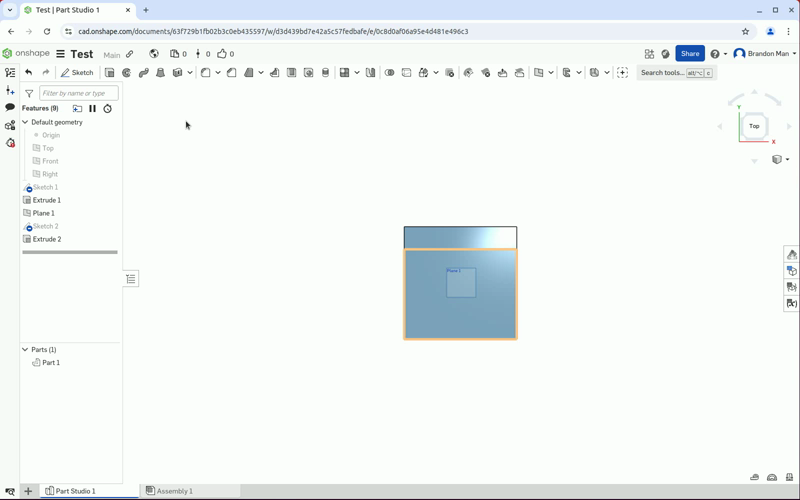
key(shift+h)
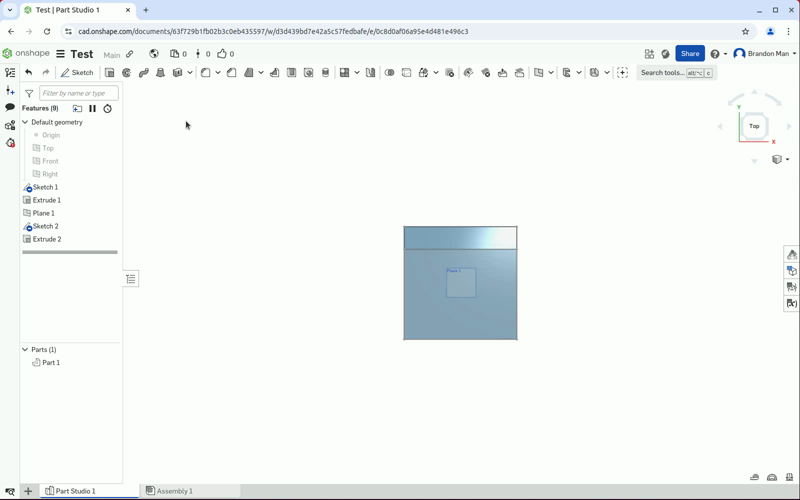
key(shift+h)
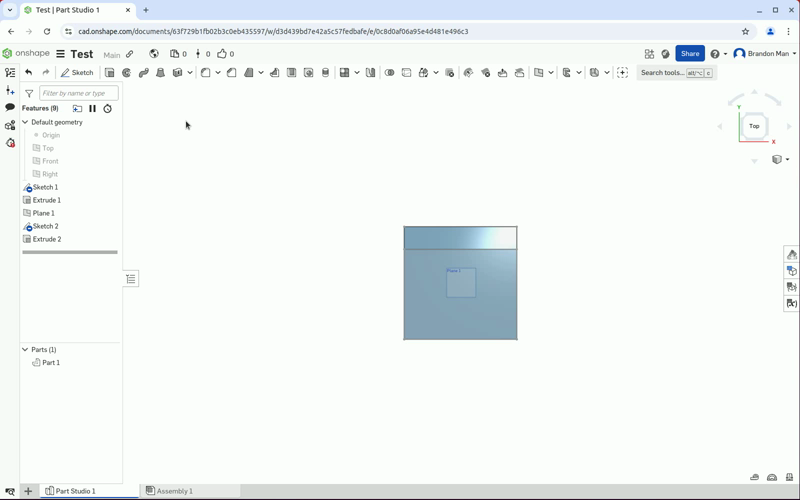
key(shift+7)
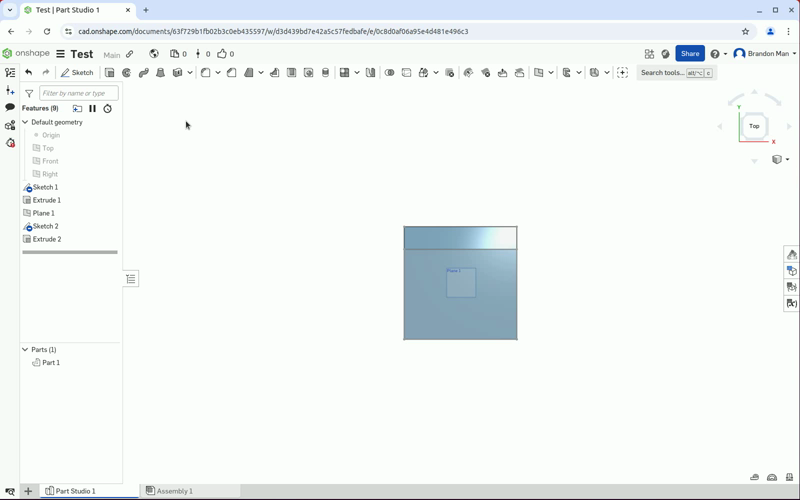
key(up, 3)
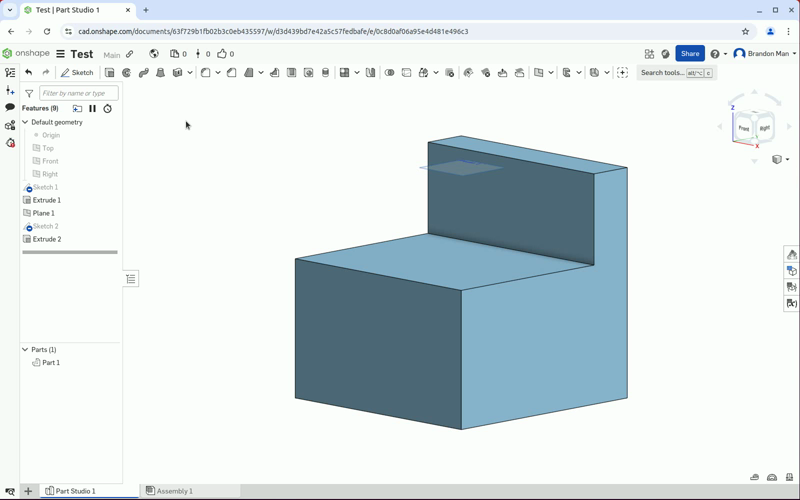
key(left, 3)
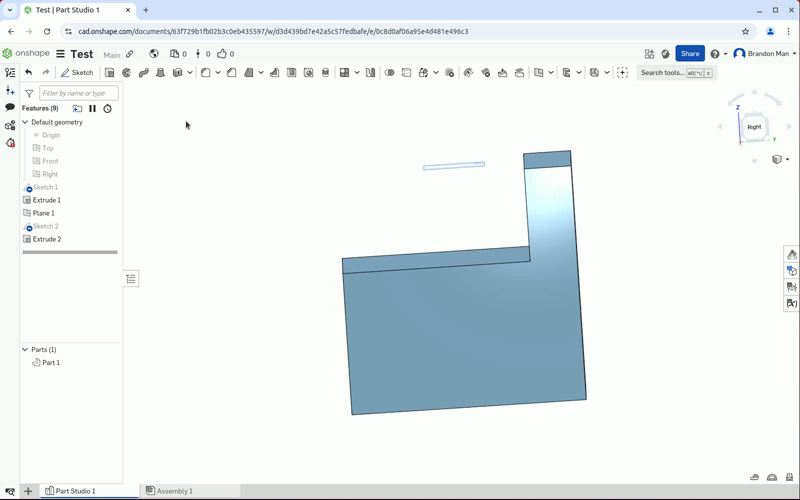
key(right, 3)
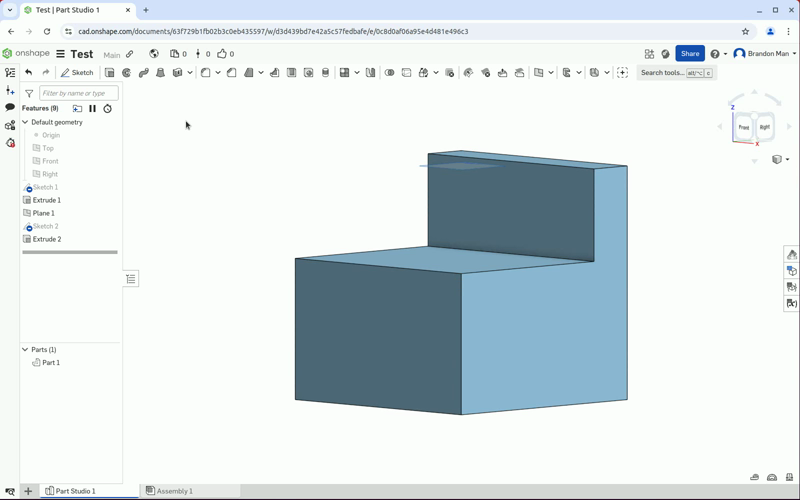
key(down, 3)
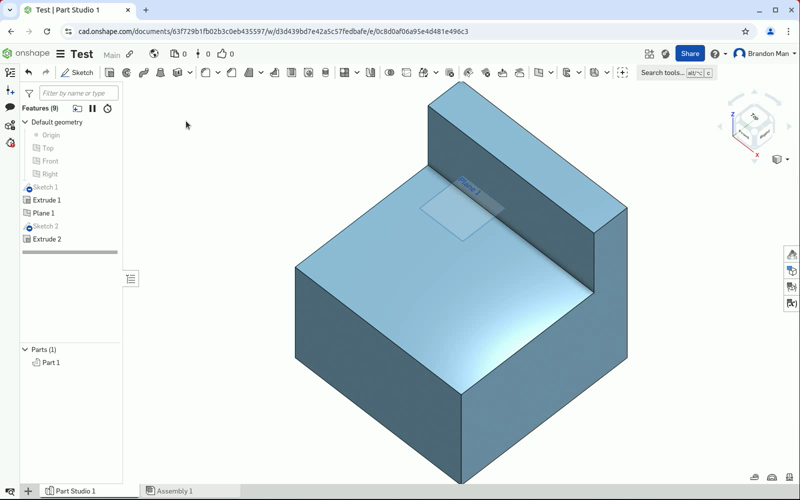
mouse_move(73, 189)
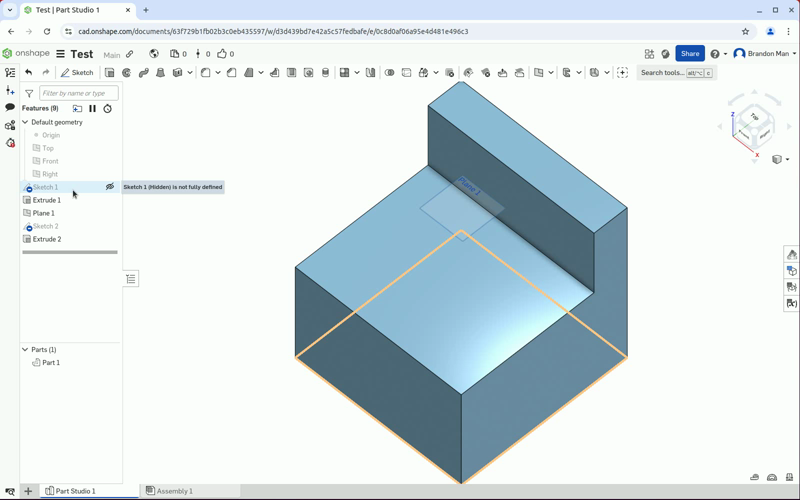
click(73, 189)